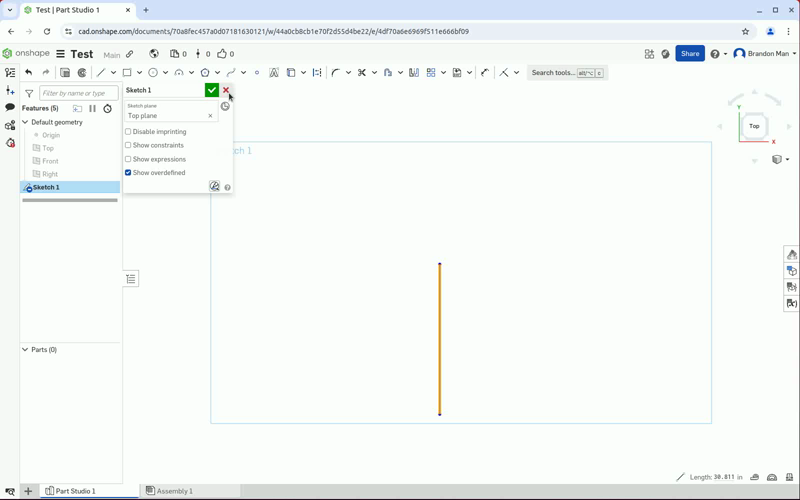
key(shift+h)
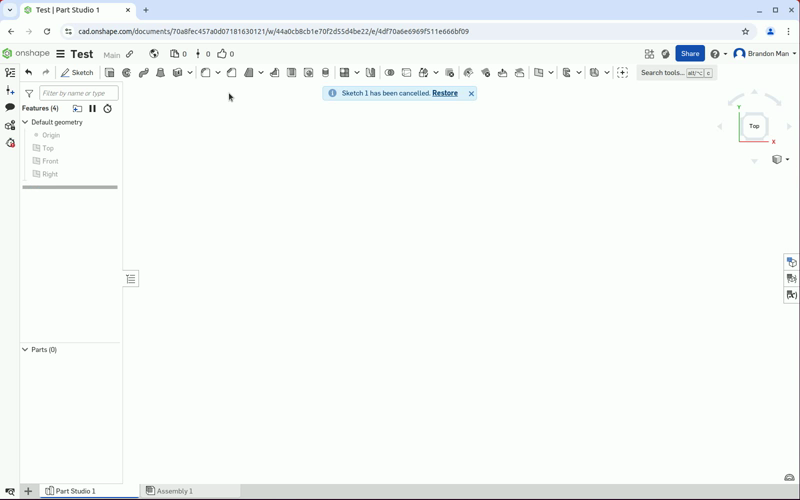
mouse_move(73, 352)
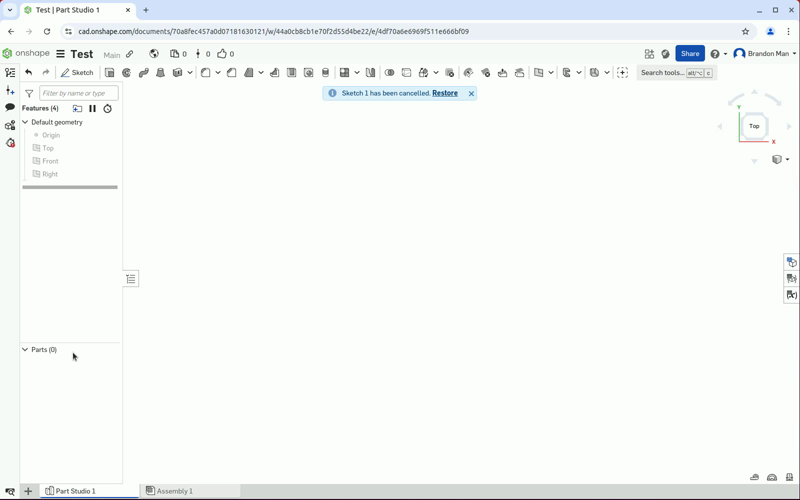
key(y)
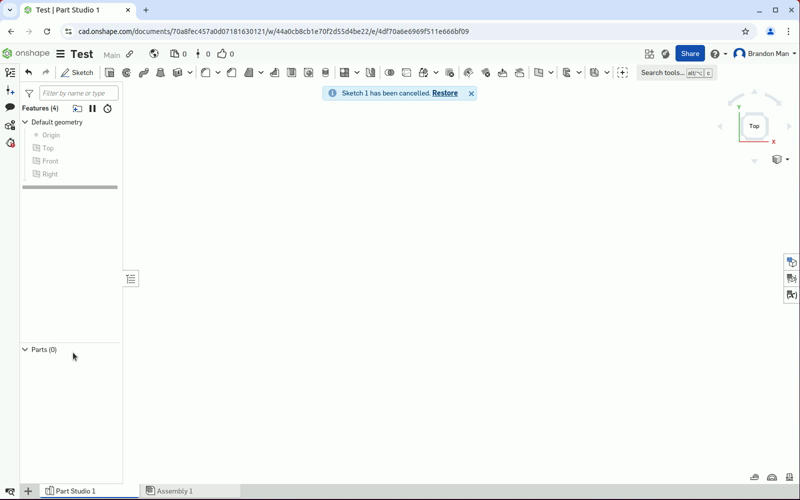
key(shift+p)
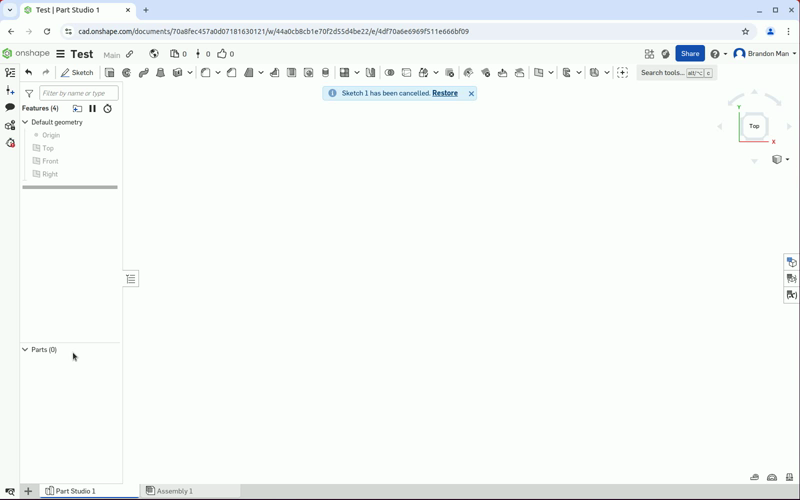
key(space)
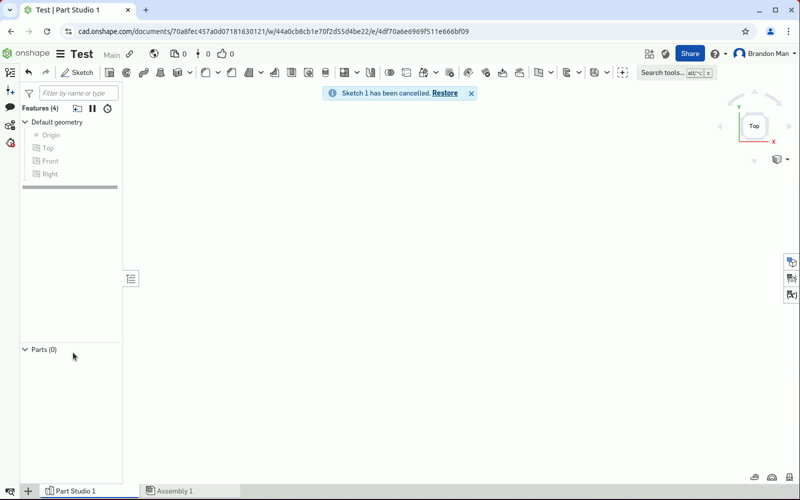
key_down(shift)
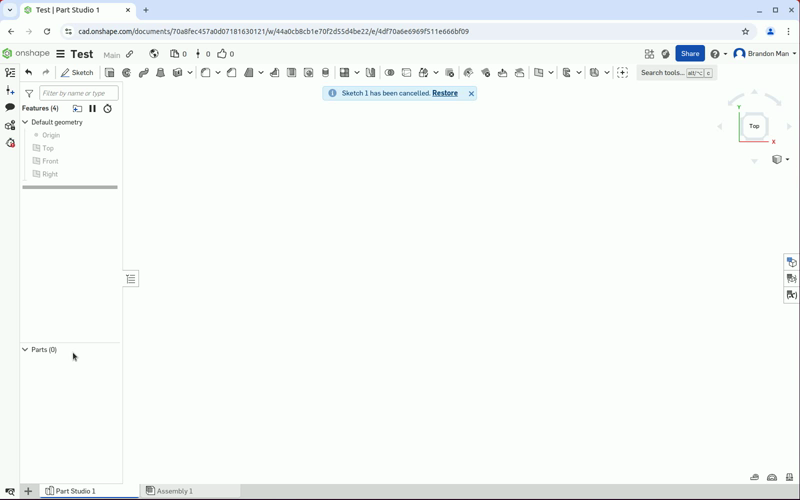
key(up)
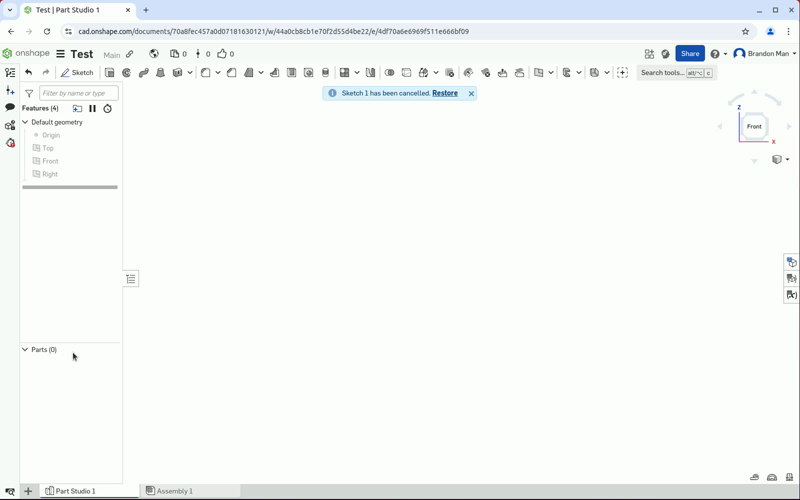
key_up(shift)
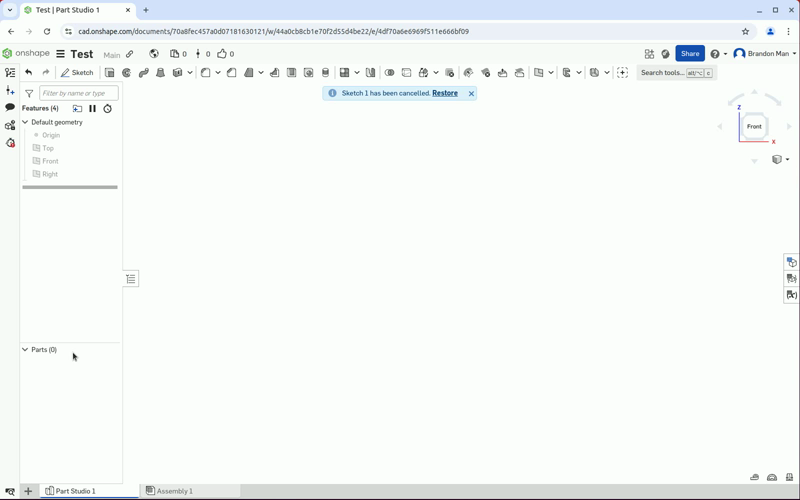
mouse_move(73, 352)
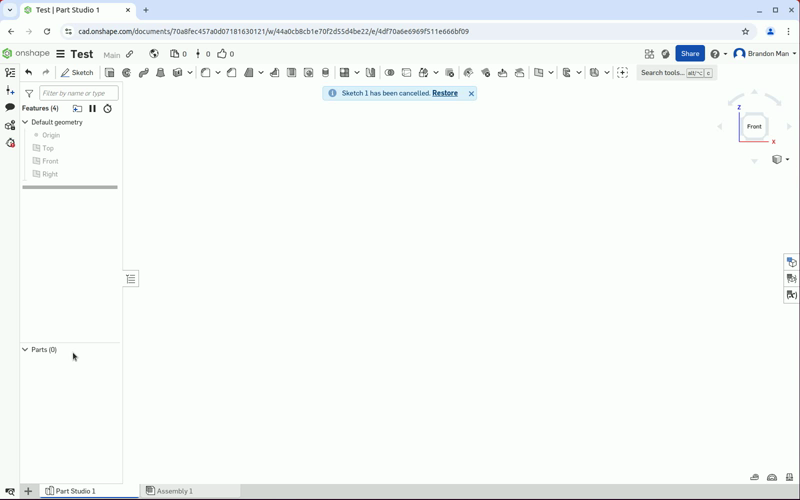
key(shift+y)
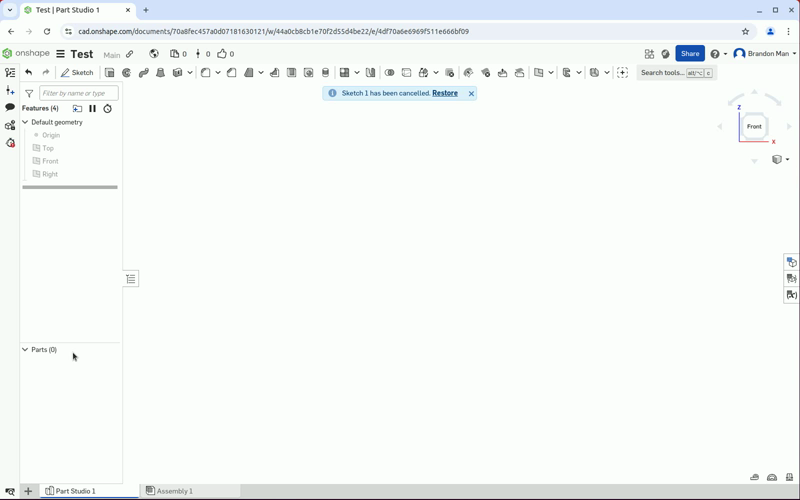
key(shift+s)
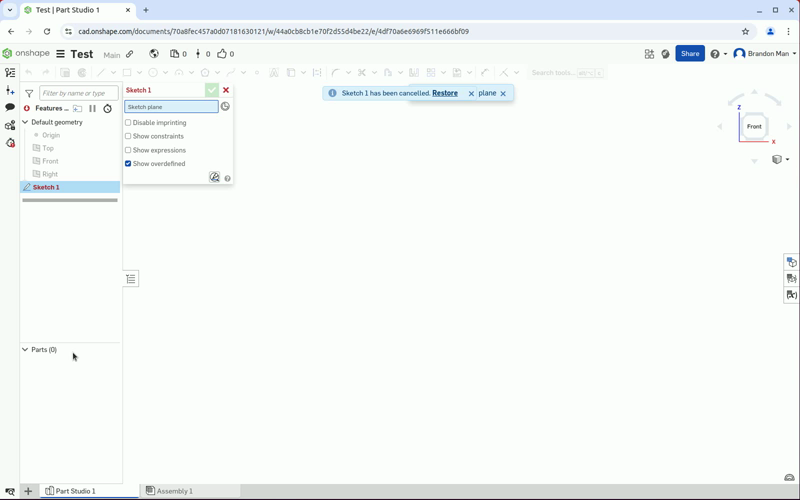
mouse_move(73, 163)
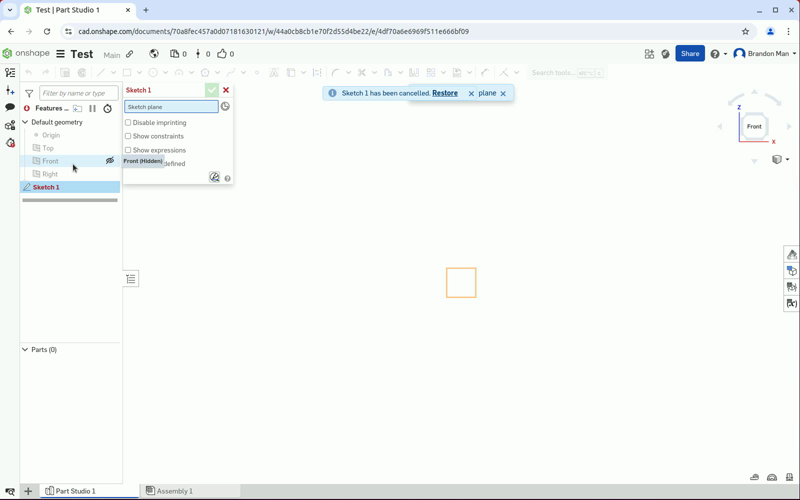
click(73, 163)
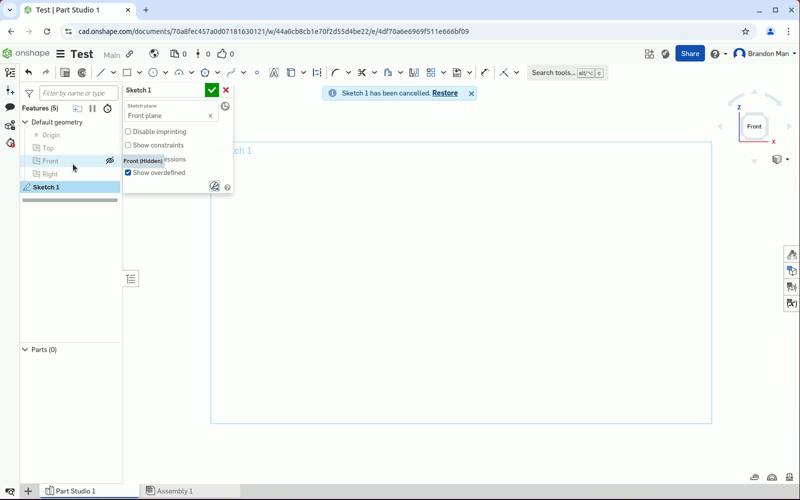
mouse_move(73, 352)
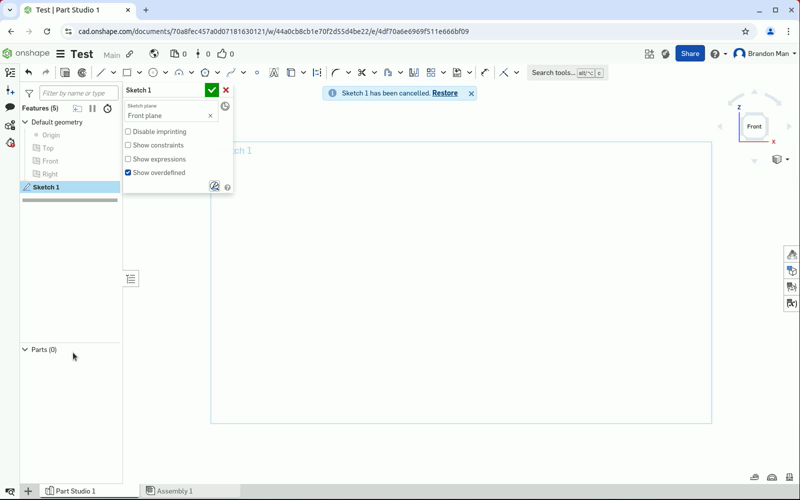
key(y)
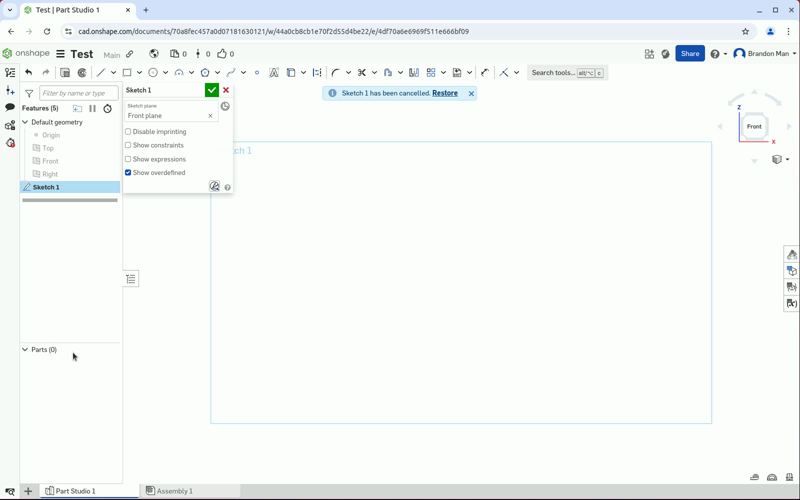
key(a)
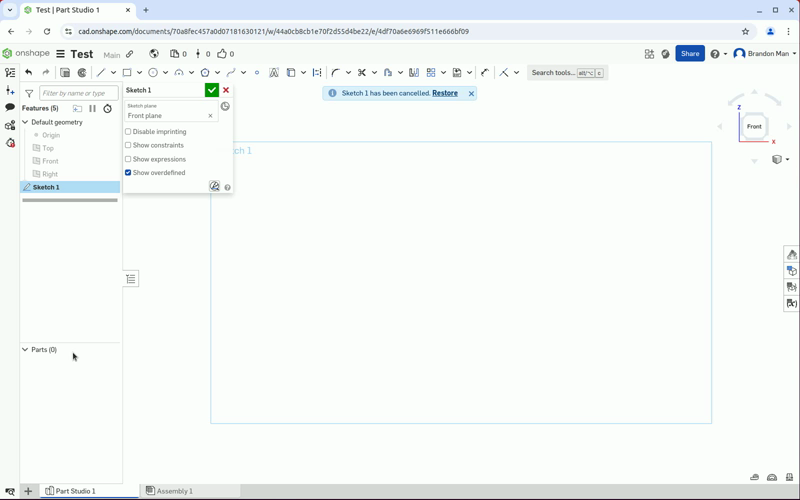
key_down(shift)
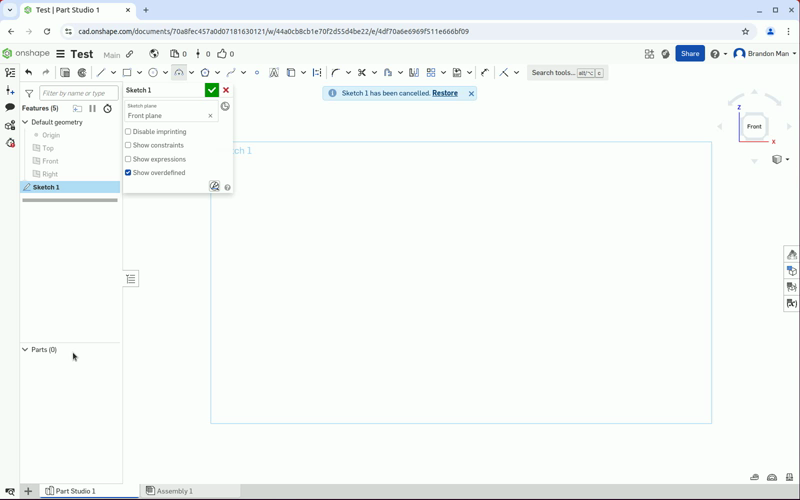
mouse_move(460, 250)
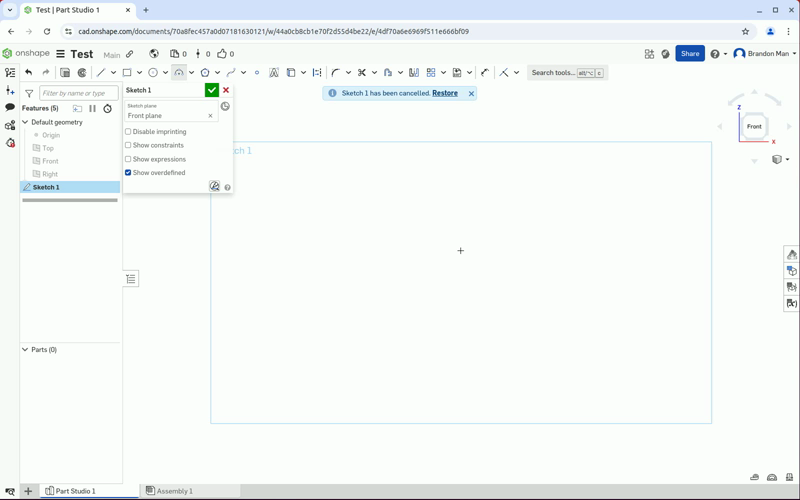
click(460, 250)
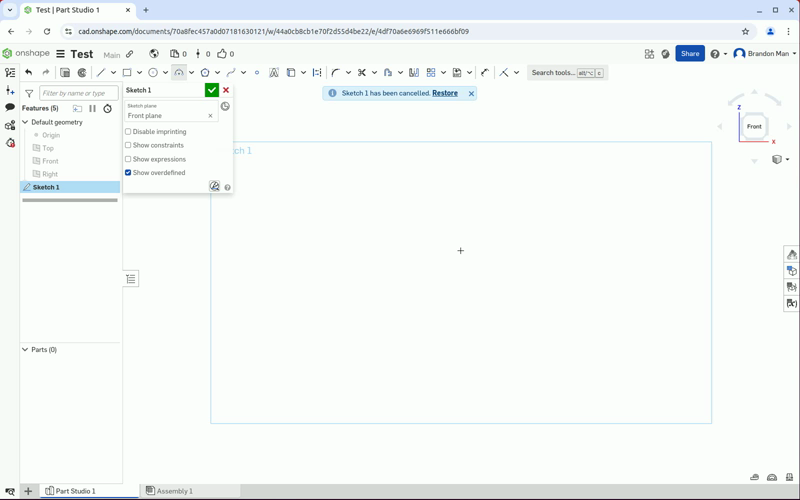
key_up(shift)
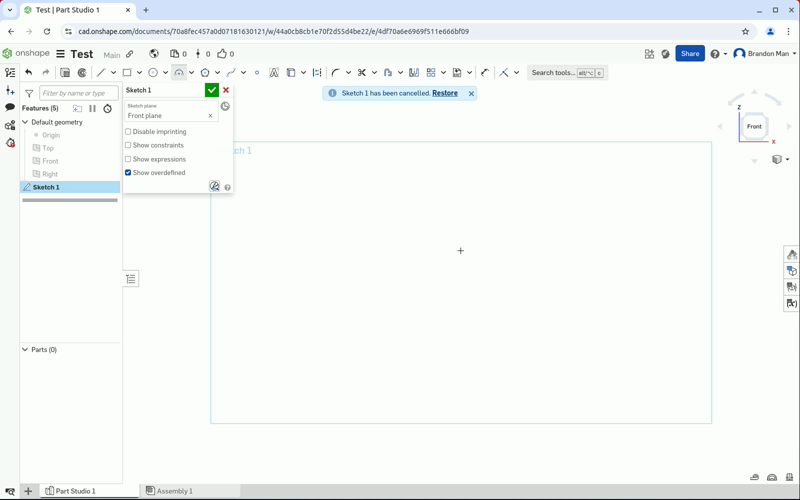
key_down(shift)
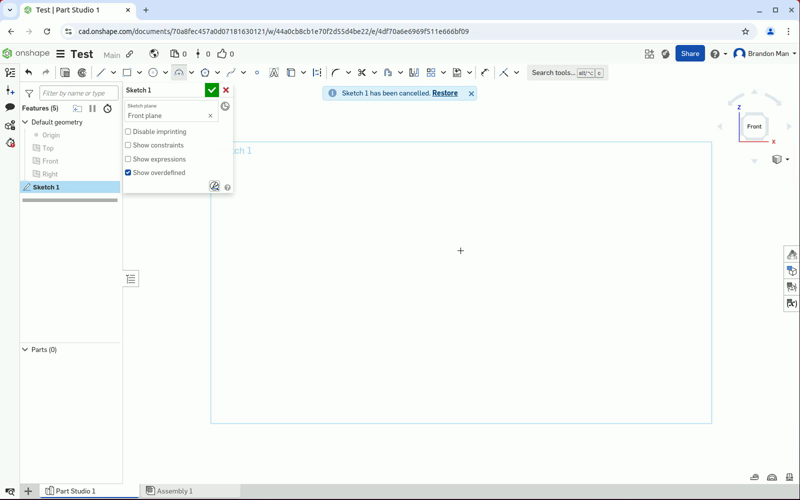
mouse_move(494, 280)
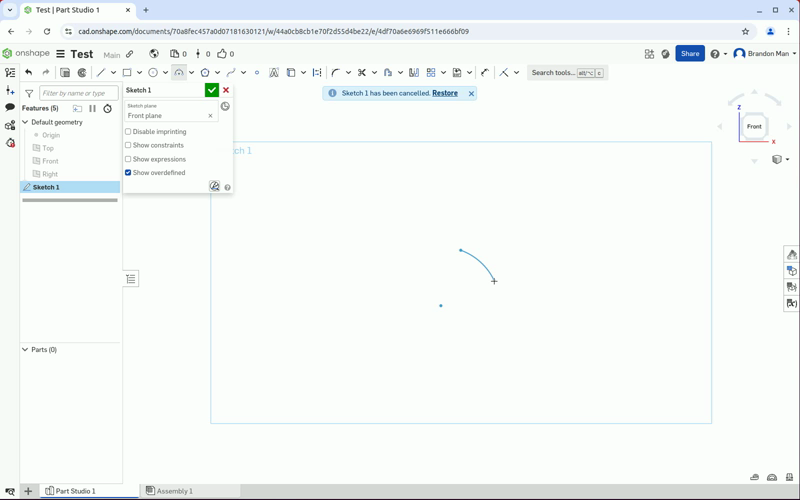
click(494, 280)
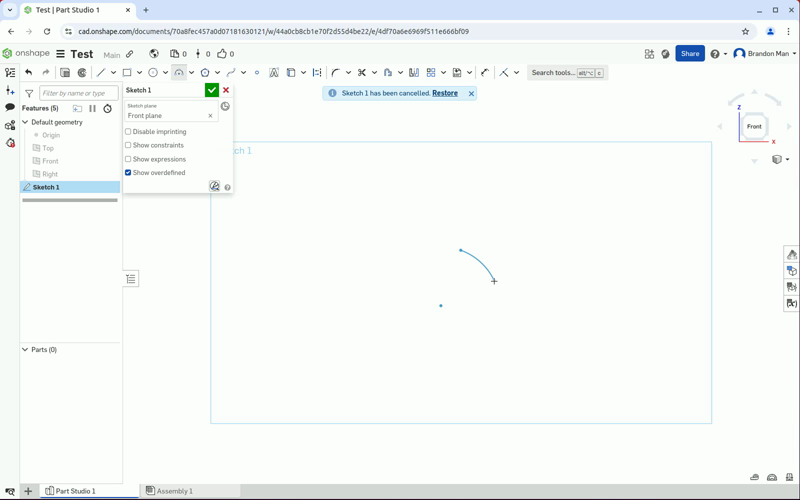
mouse_move(438, 307)
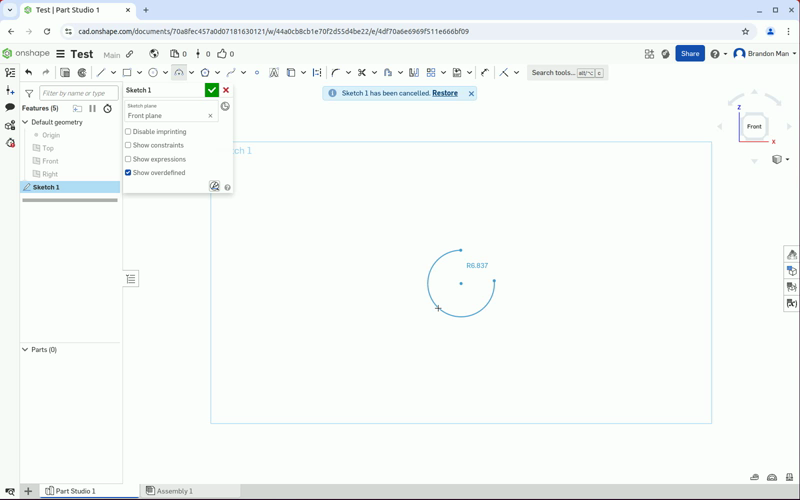
click(438, 307)
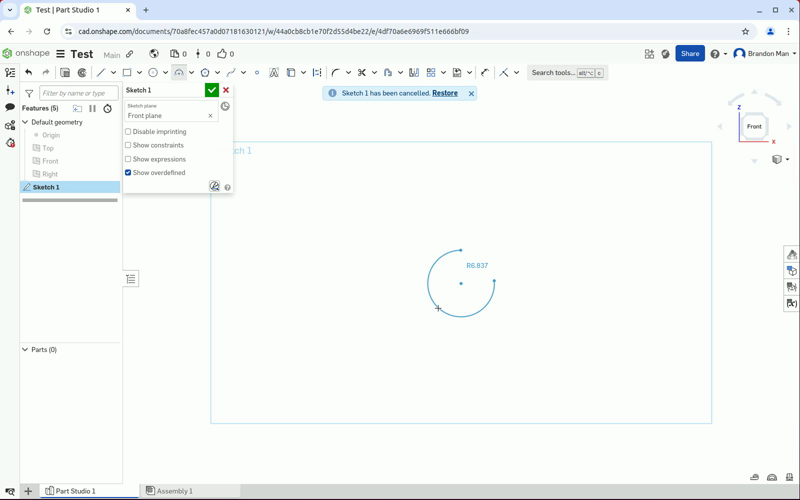
key_up(shift)
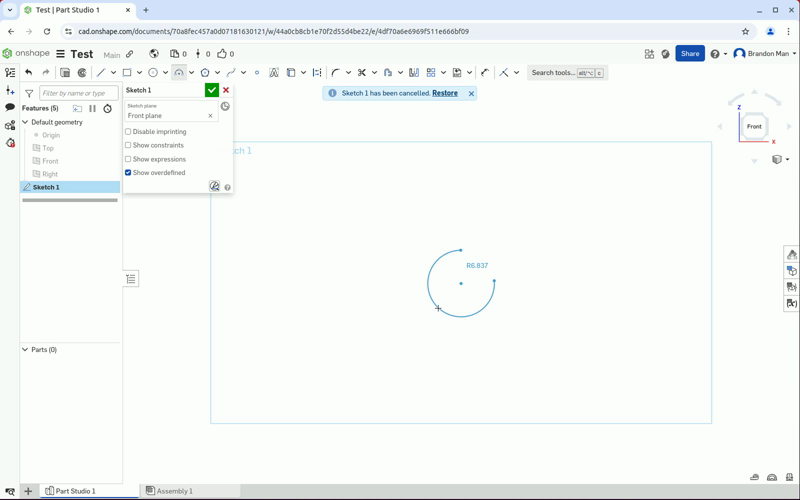
mouse_move(494, 280)
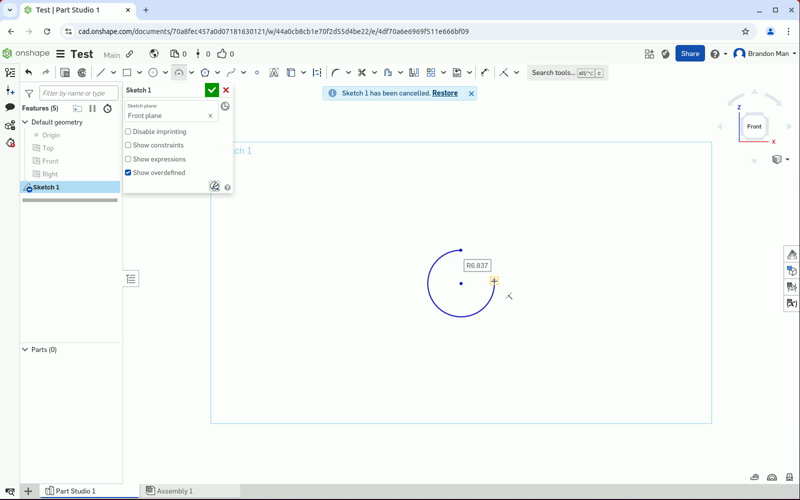
click(494, 280)
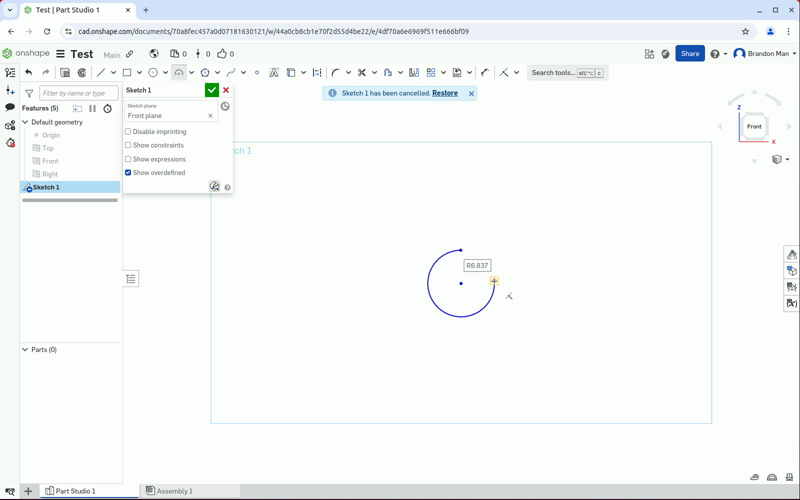
key_down(shift)
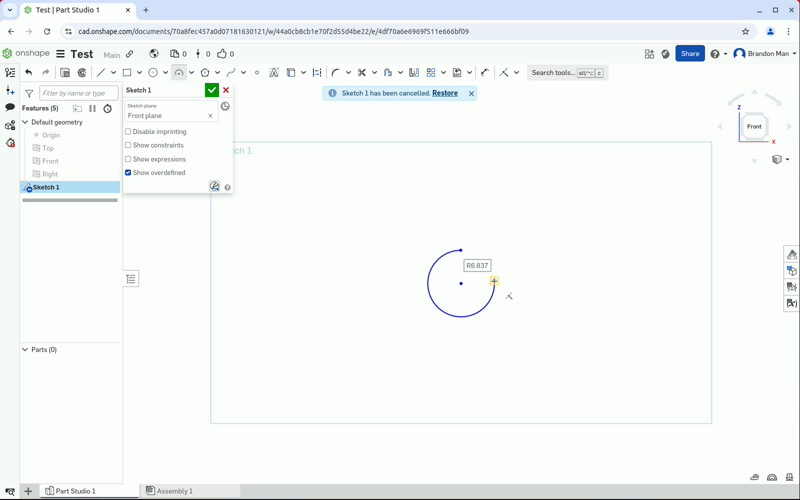
mouse_move(504, 269)
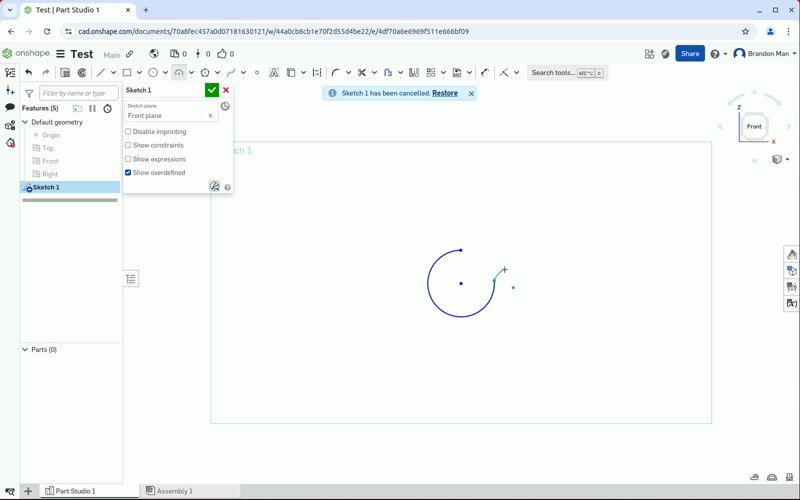
click(504, 269)
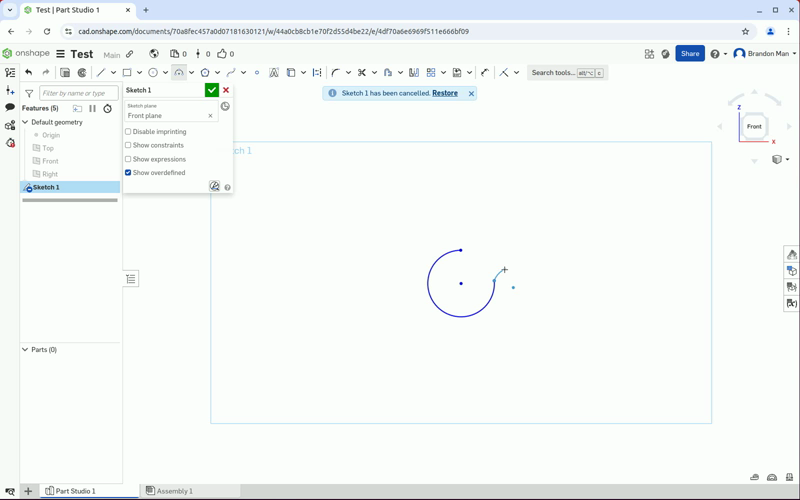
mouse_move(496, 272)
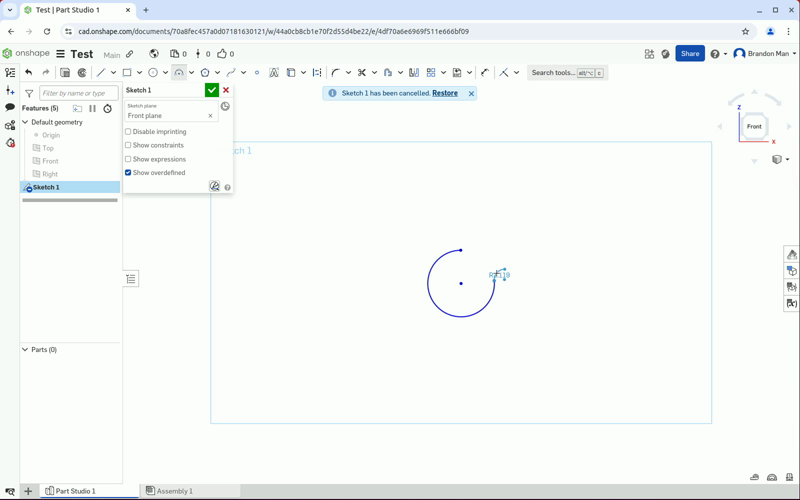
click(496, 272)
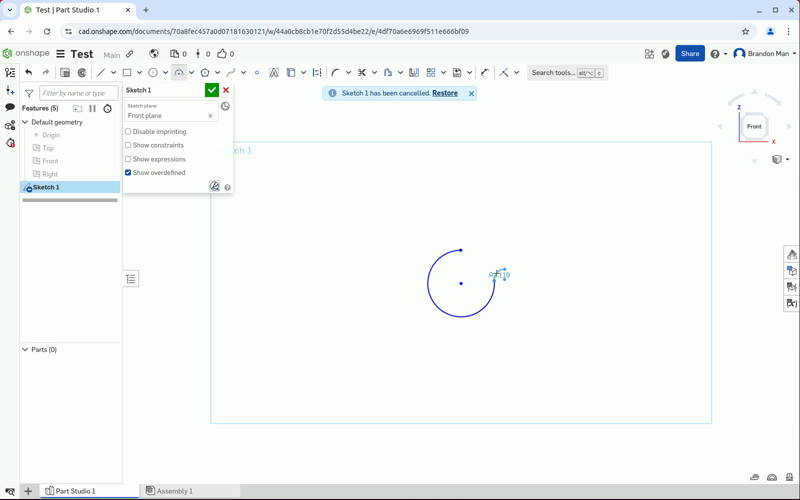
key_up(shift)
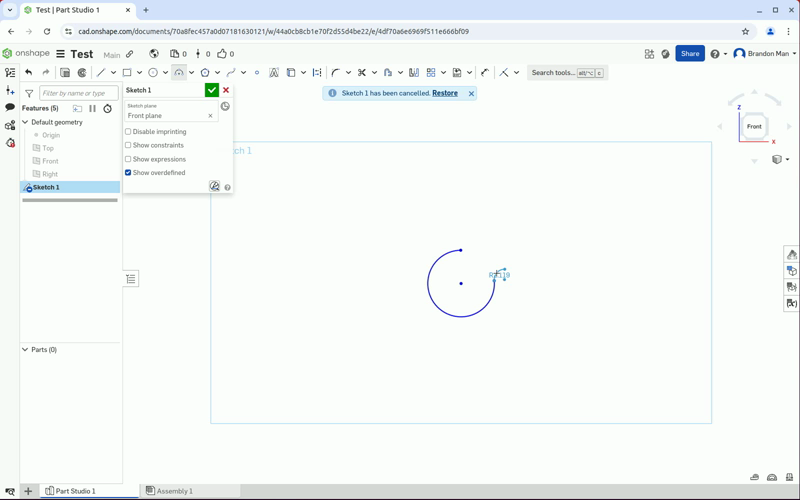
key(esc)
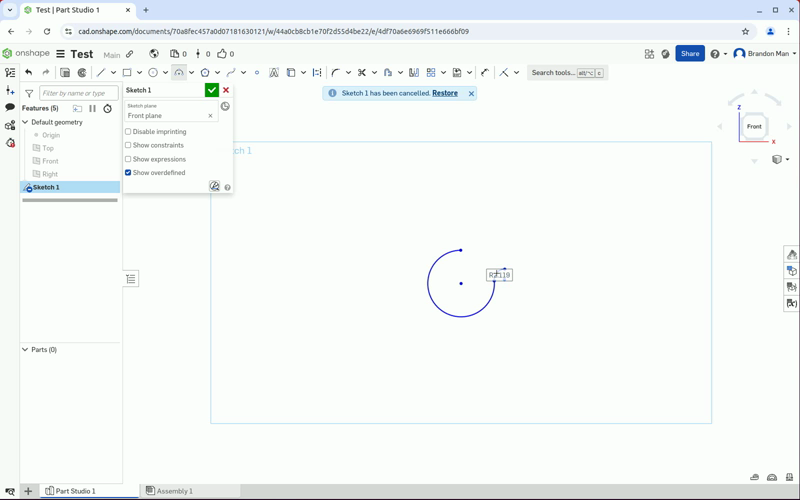
key(l)
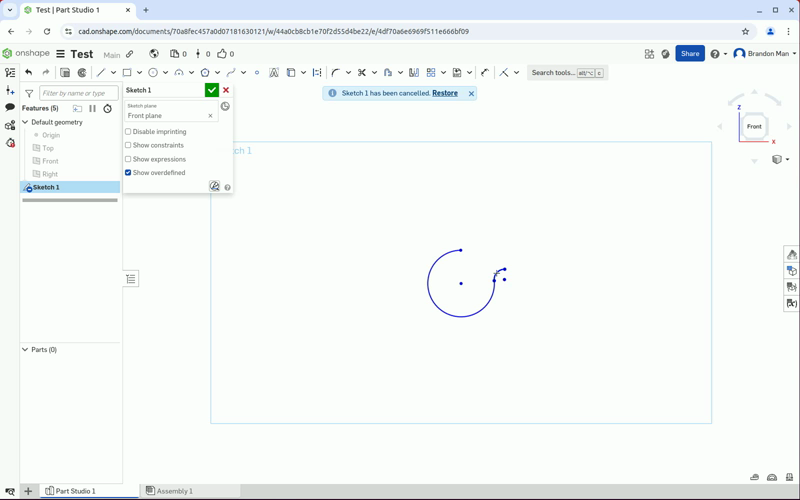
mouse_move(504, 269)
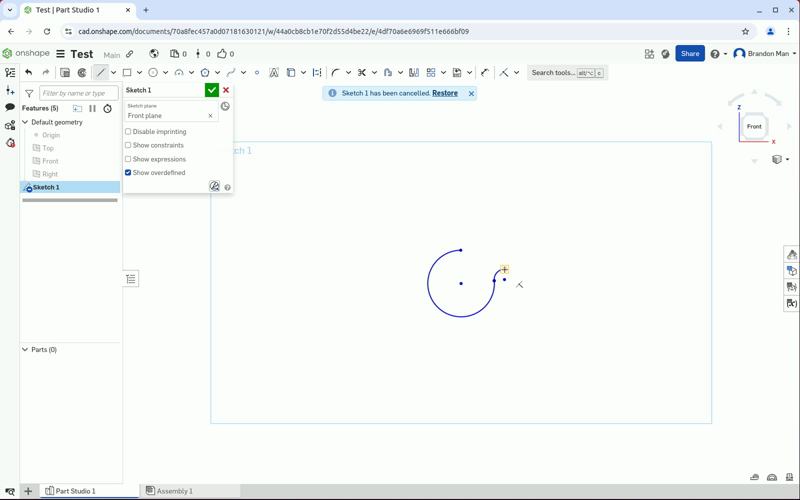
click(504, 269)
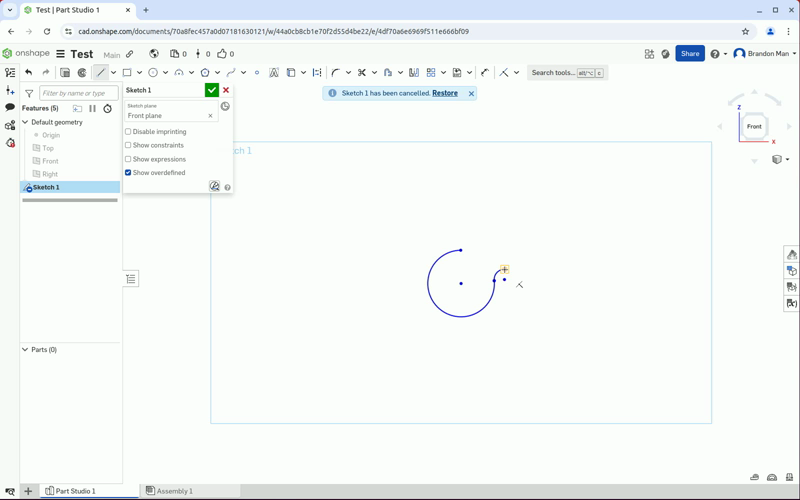
key_down(shift)
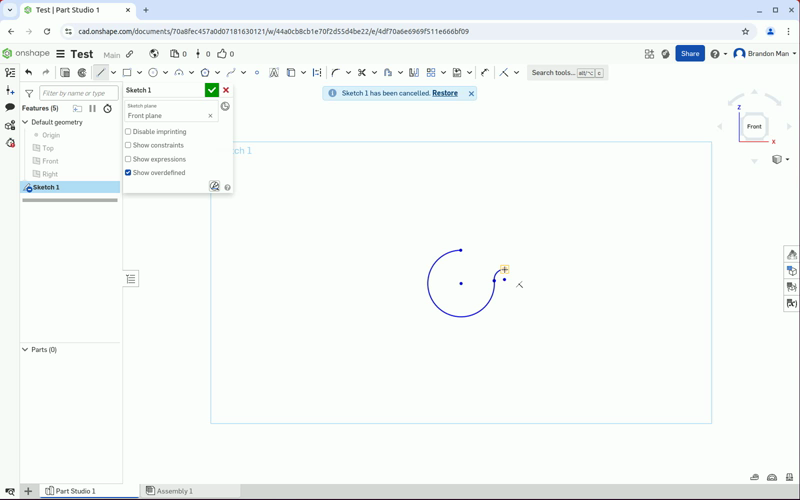
mouse_move(573, 269)
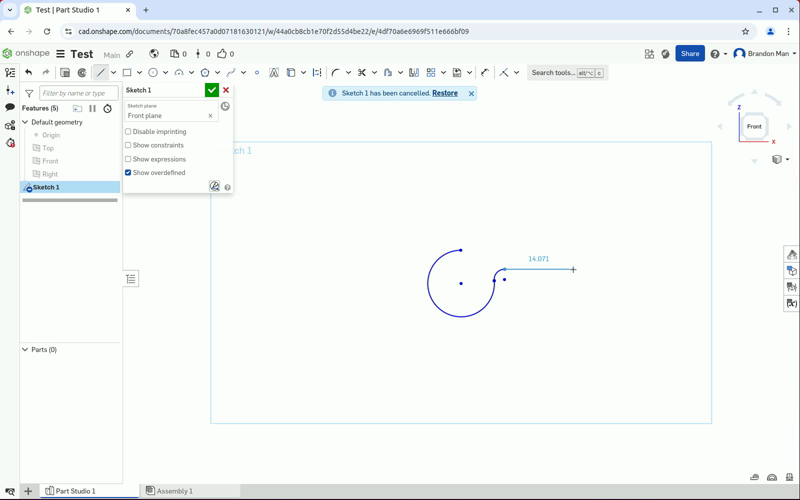
click(573, 269)
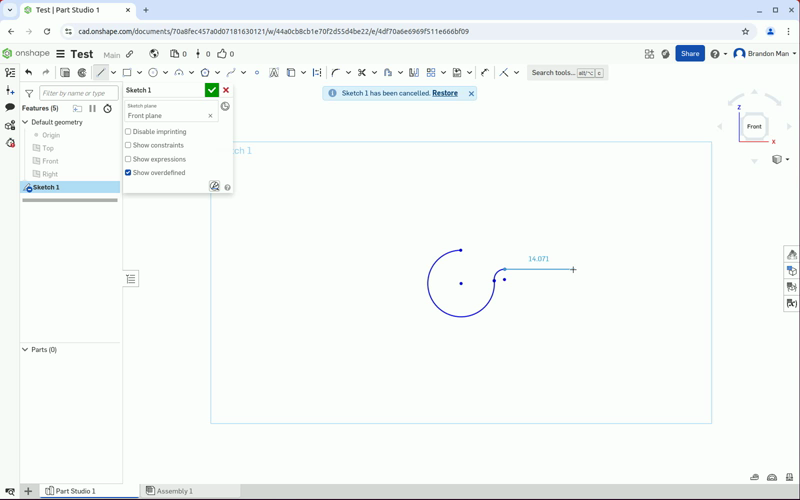
key_up(shift)
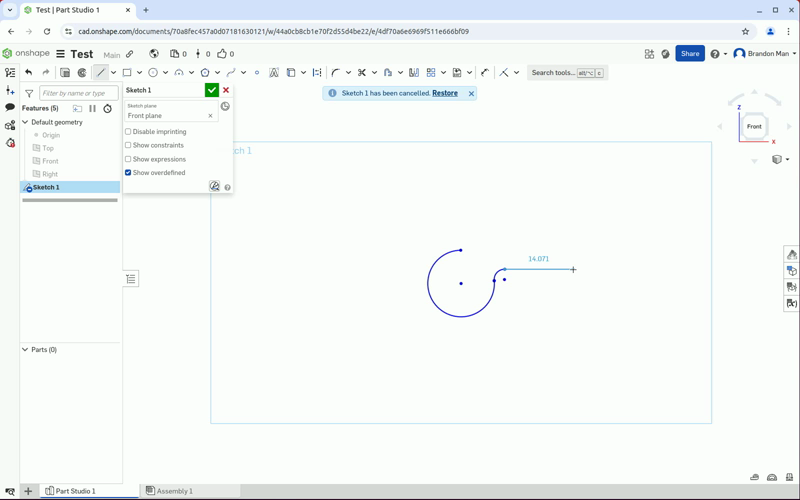
key_down(shift)
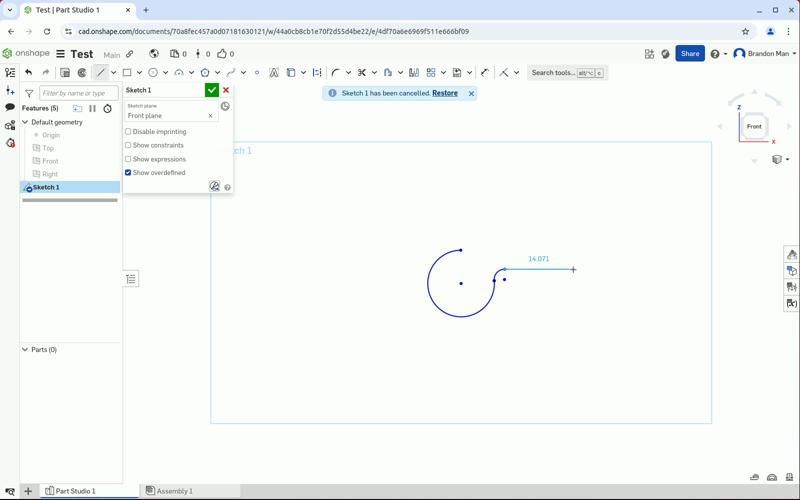
mouse_move(589, 269)
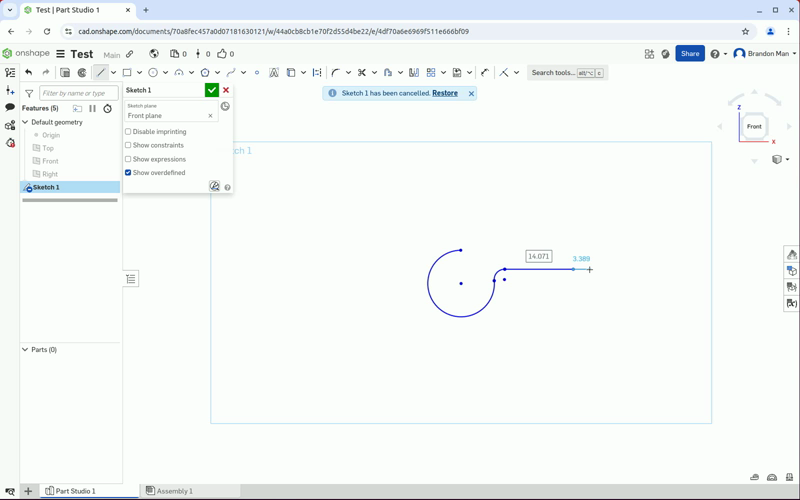
mouse_move(573, 250)
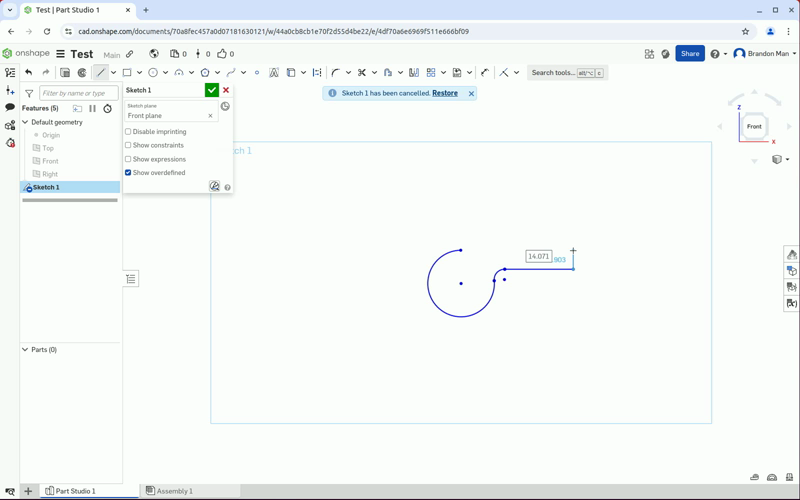
click(573, 250)
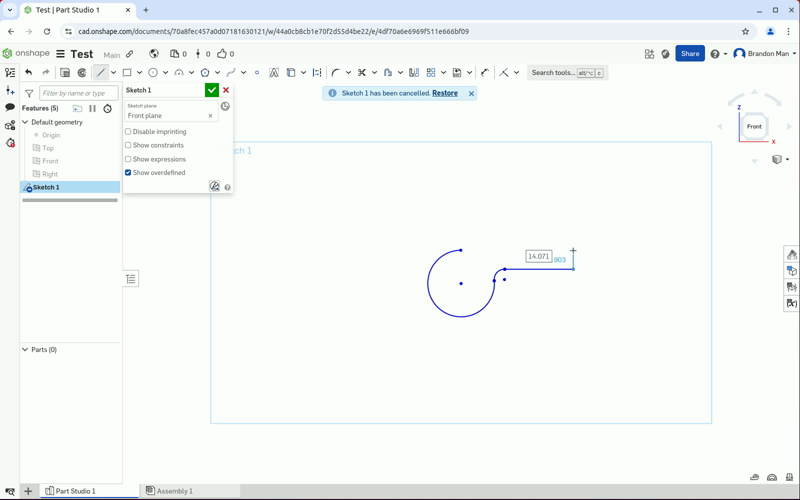
key_up(shift)
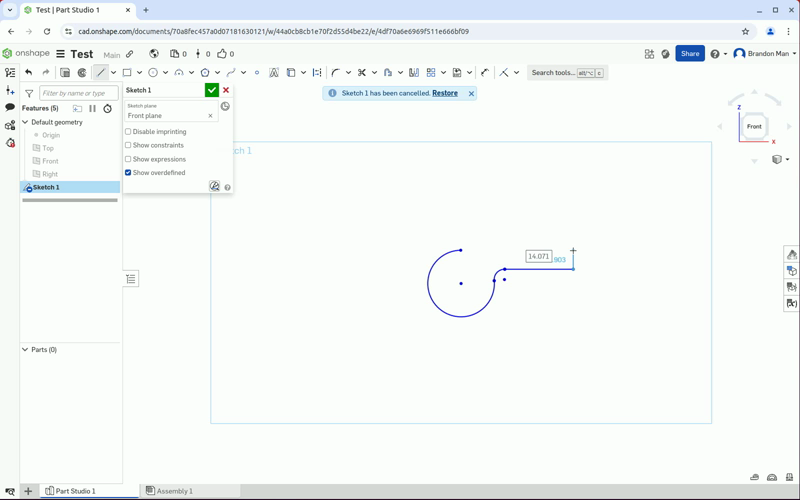
key_down(shift)
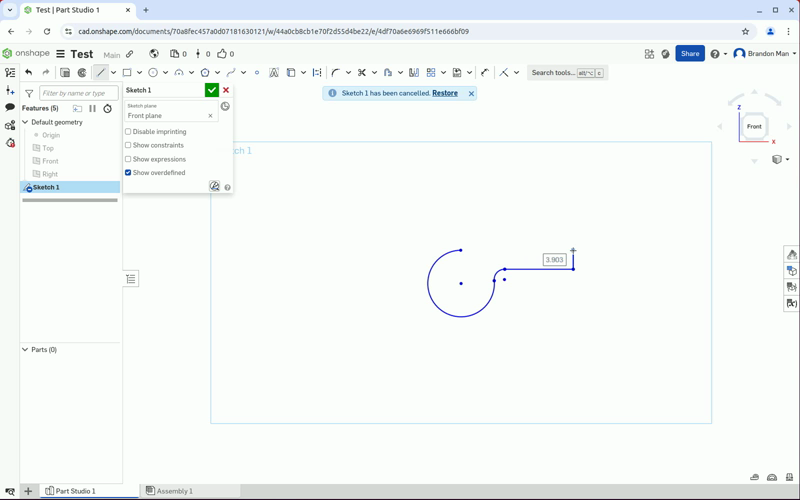
mouse_move(460, 250)
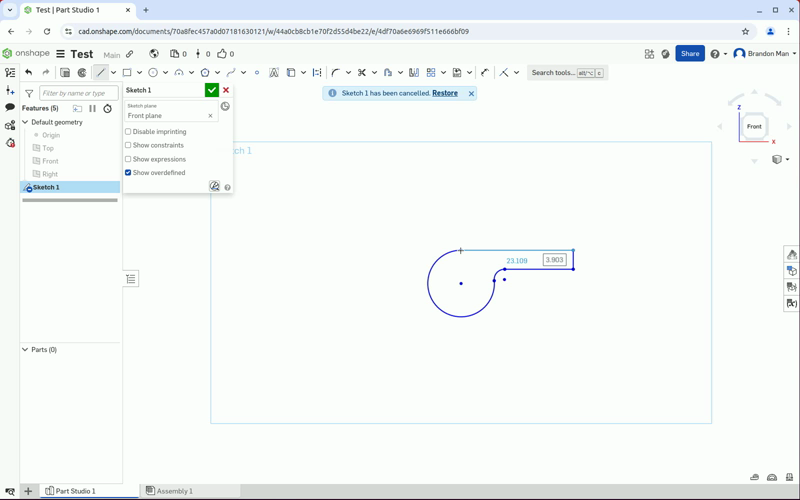
key_up(shift)
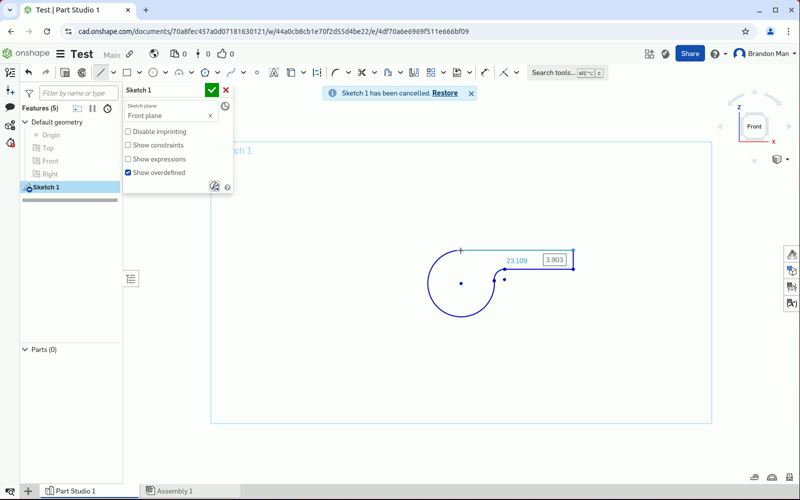
click(460, 250)
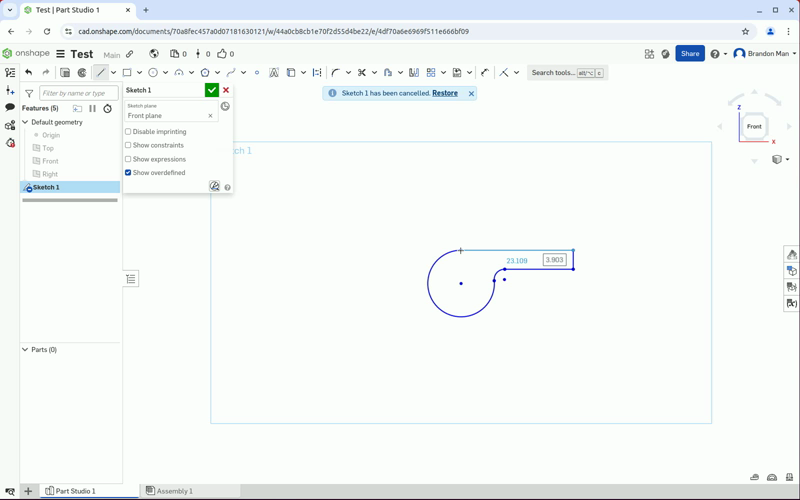
key(esc)
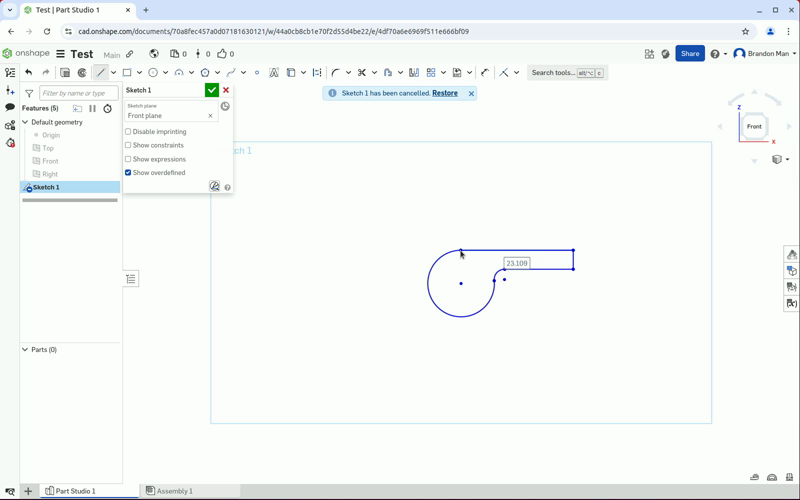
key(c)
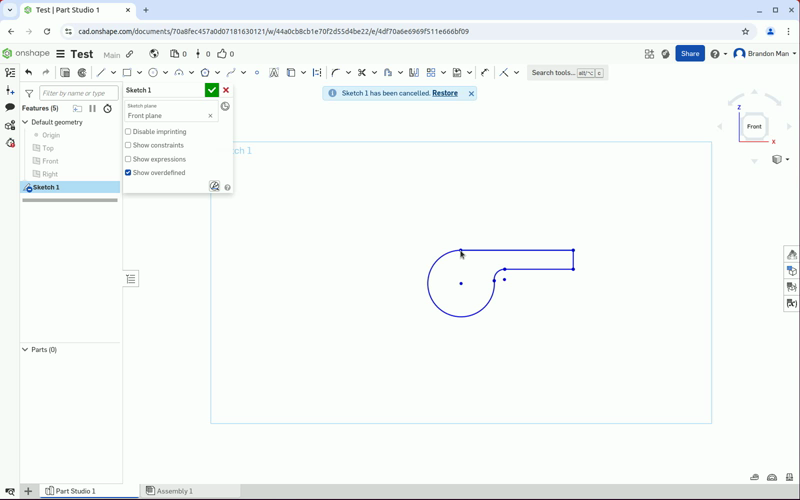
key_down(shift)
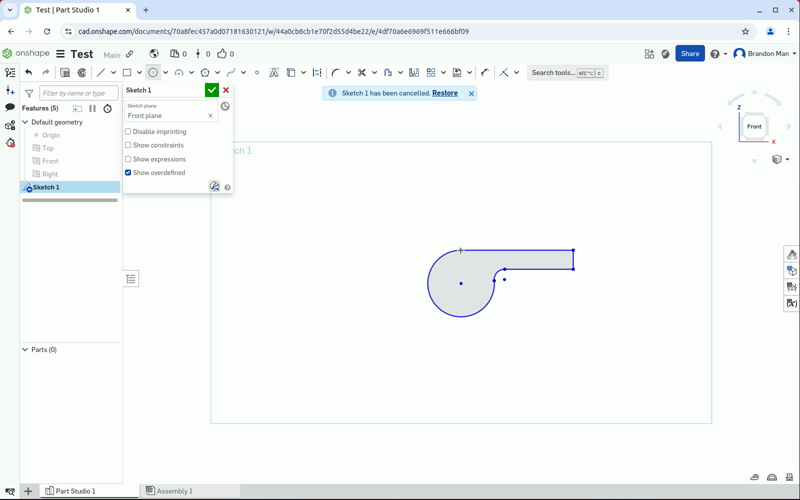
mouse_move(460, 283)
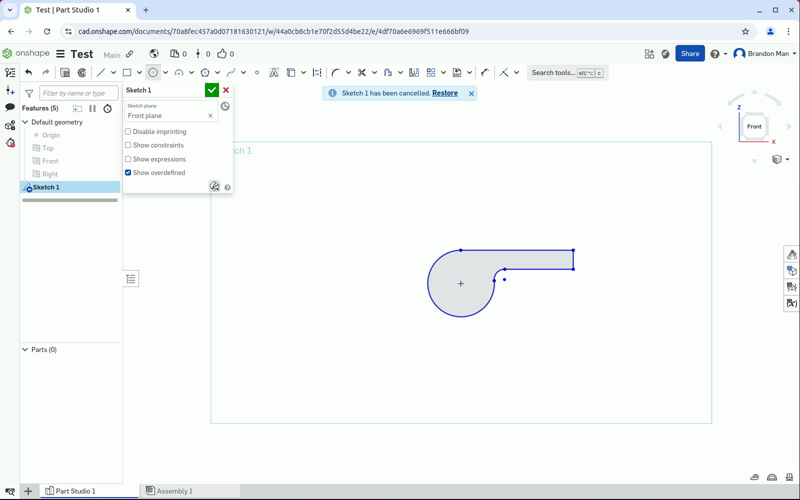
click(460, 283)
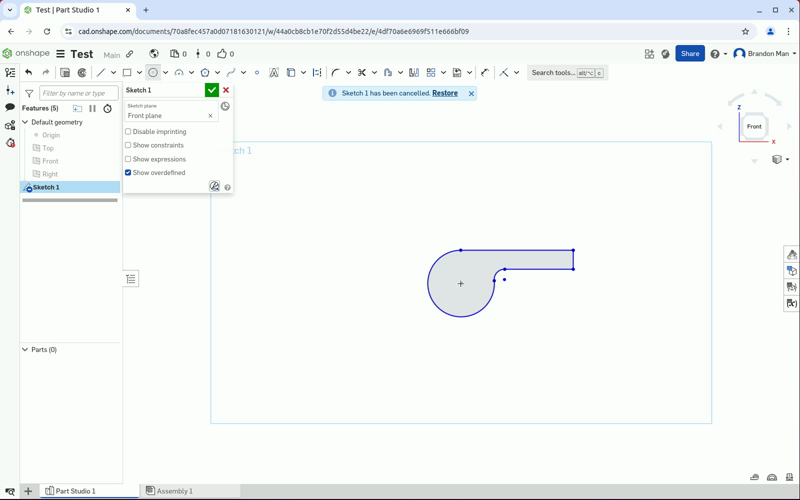
key_up(shift)
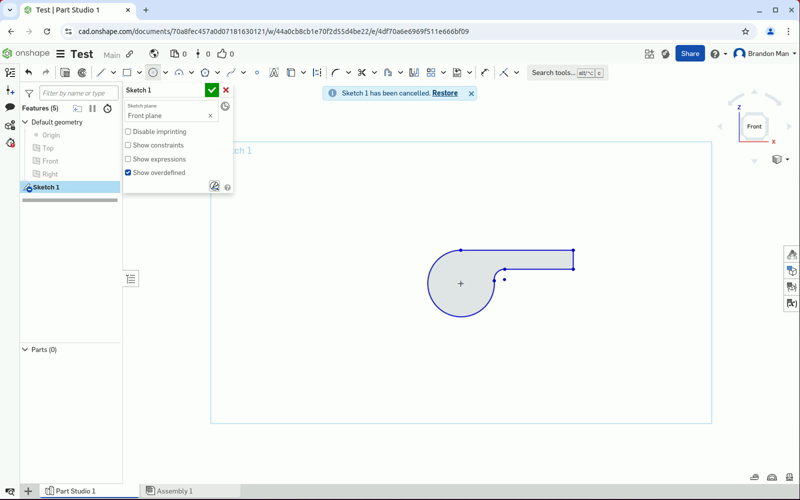
mouse_move(483, 283)
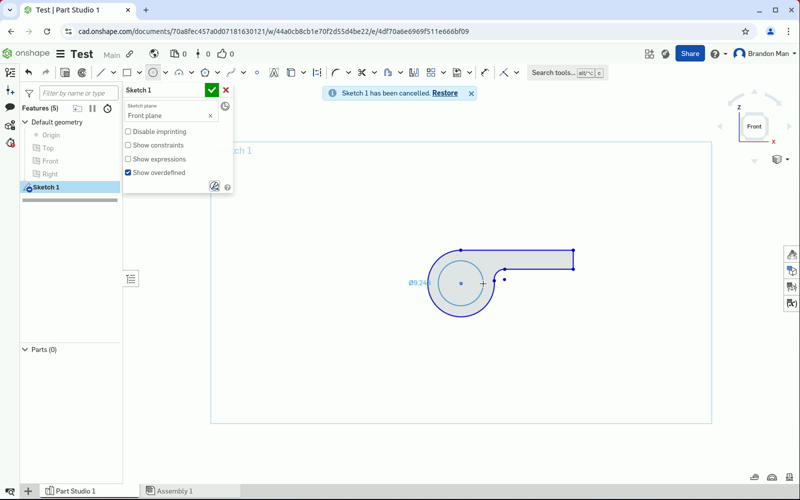
click(483, 283)
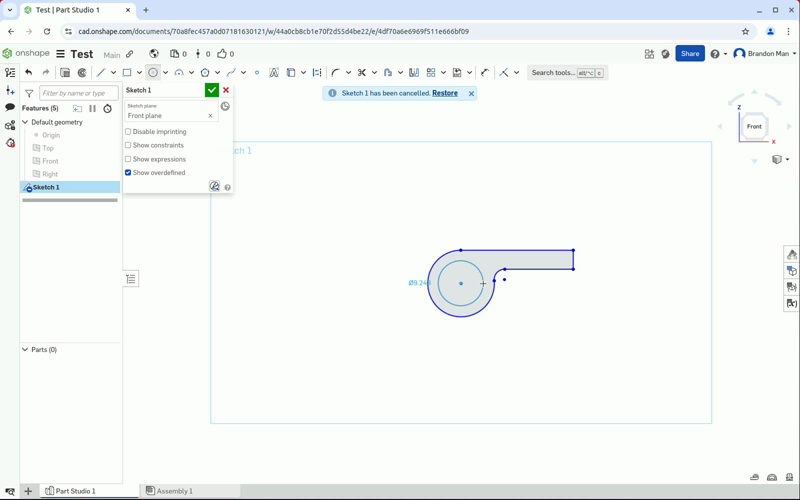
key(esc)
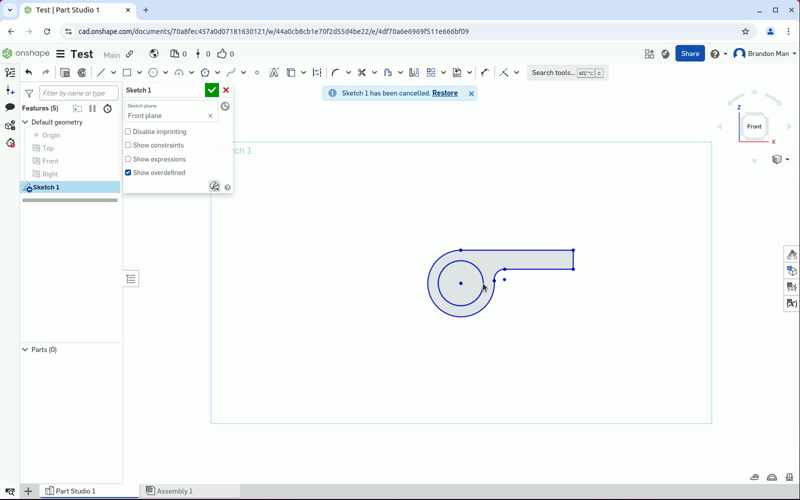
mouse_move(489, 271)
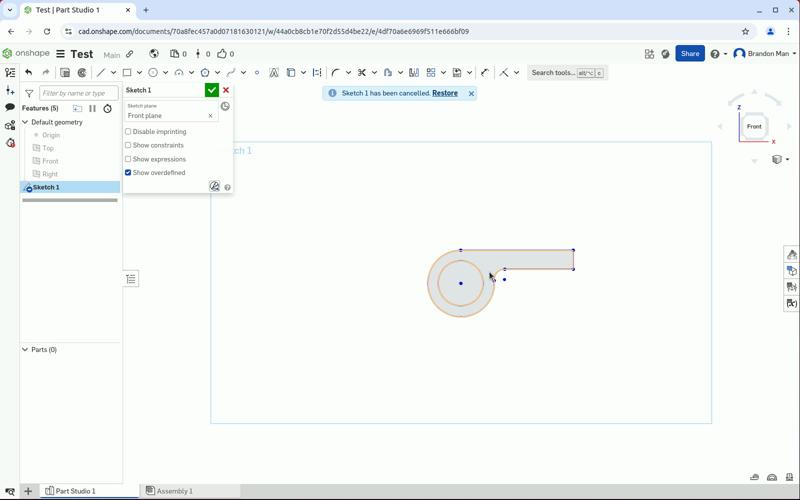
click(489, 271)
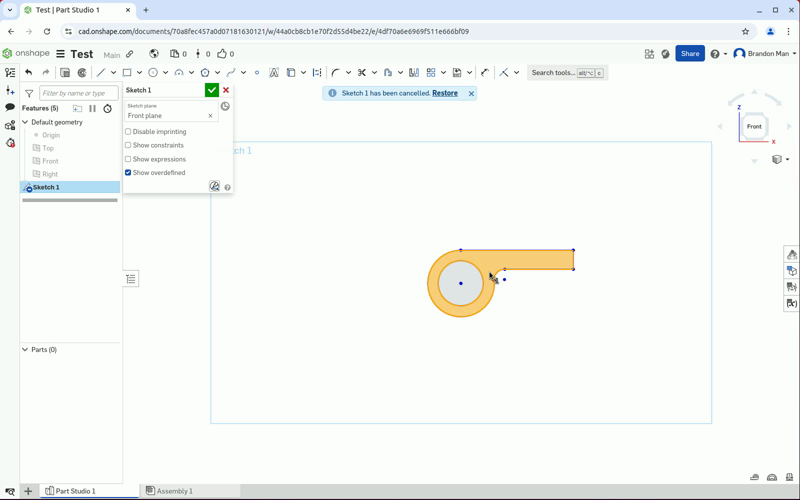
mouse_move(73, 352)
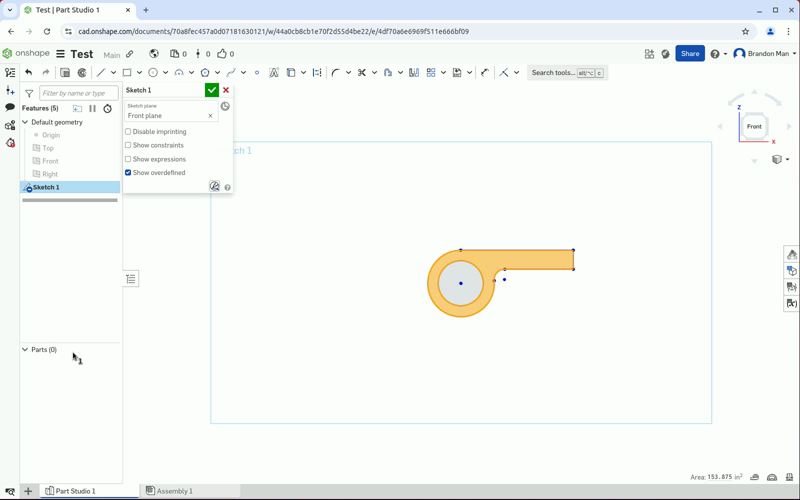
key(shift+y)
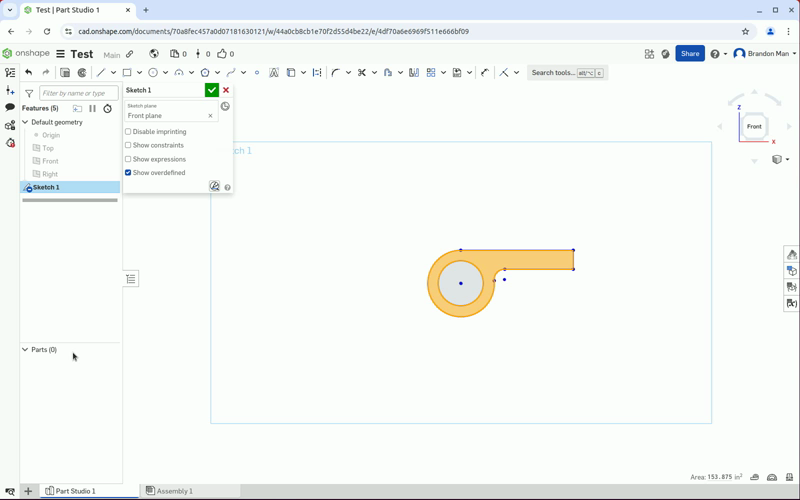
key(shift+e)
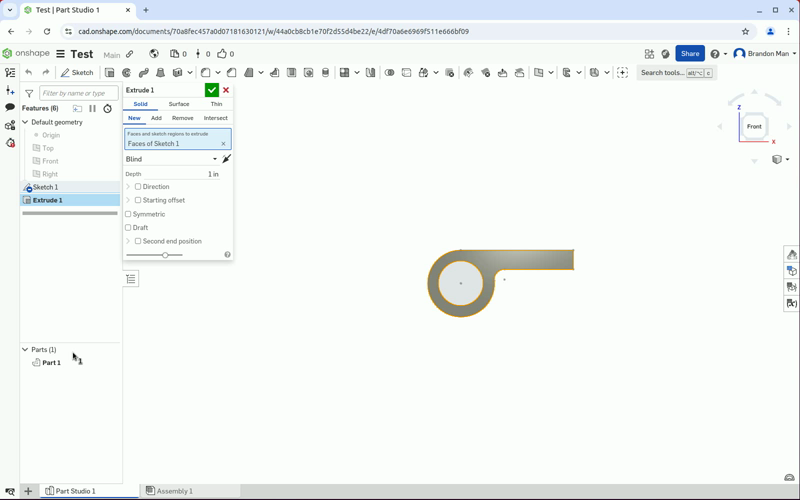
mouse_move(143, 106)
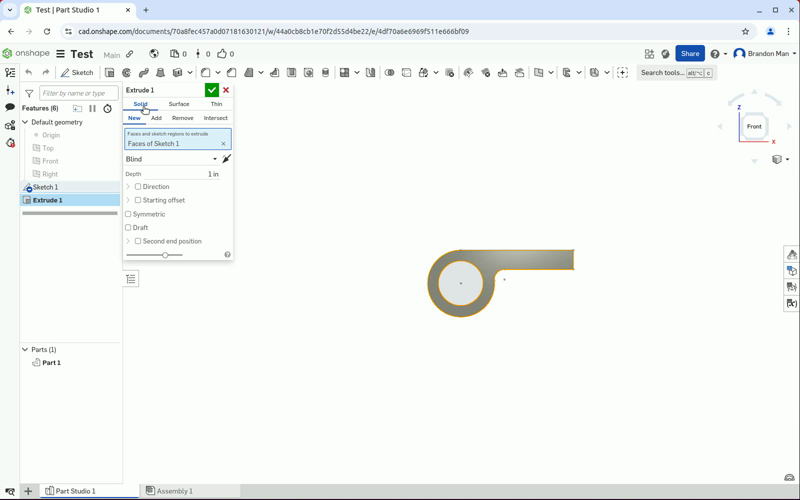
click(143, 106)
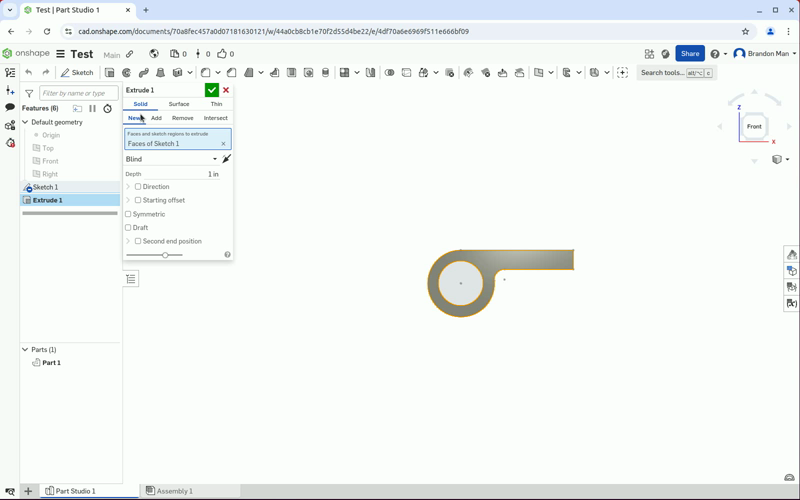
mouse_move(137, 120)
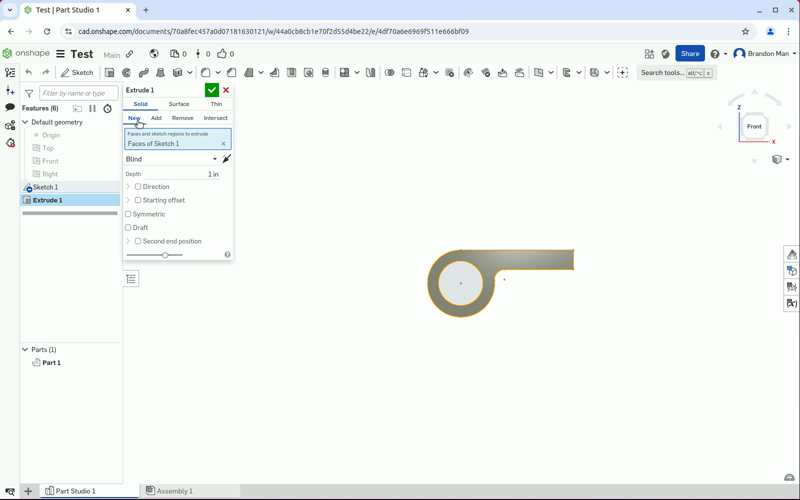
click(137, 120)
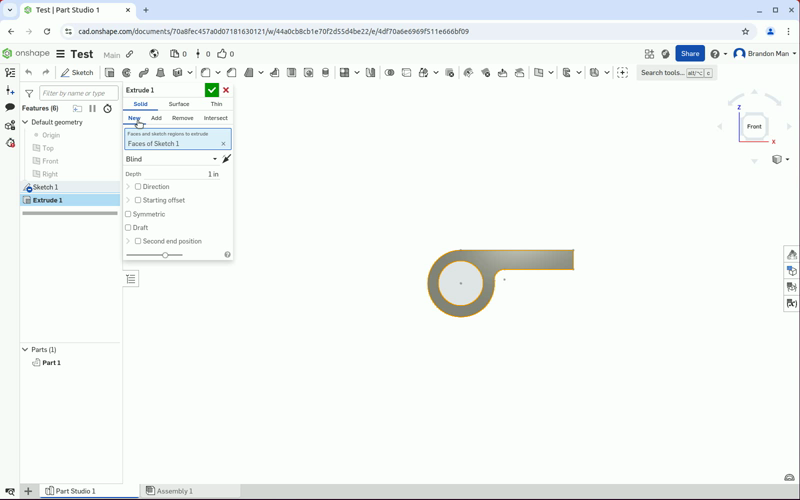
key(tab, 4)
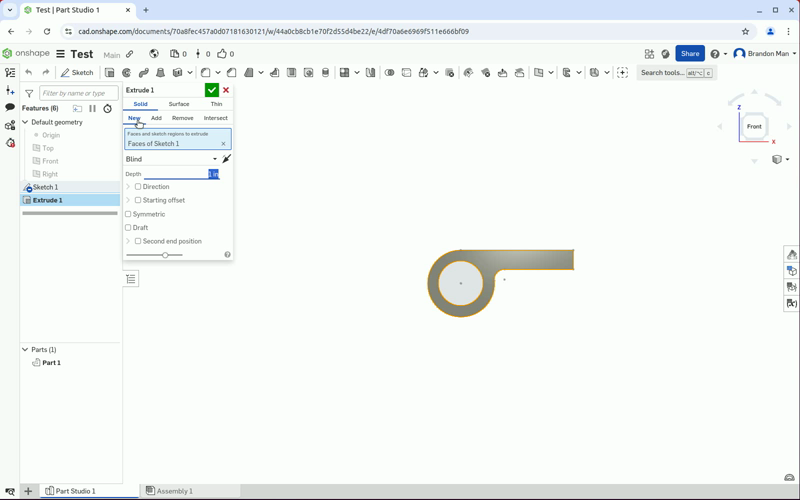
text(14.924)
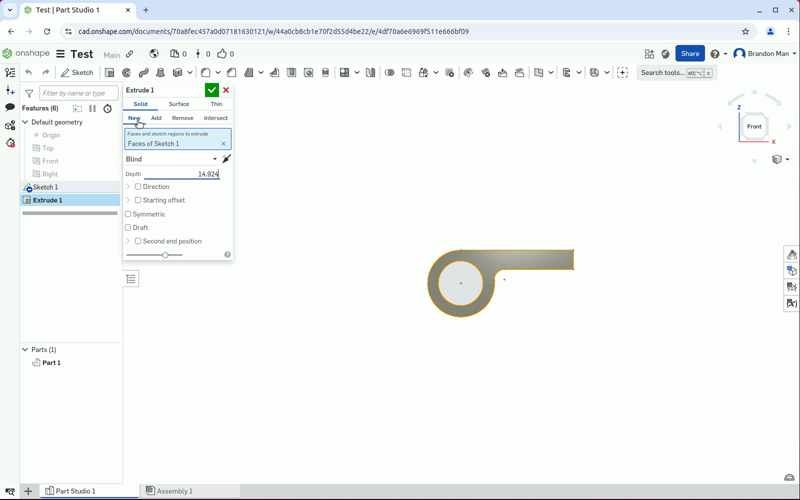
key(tab, 3)
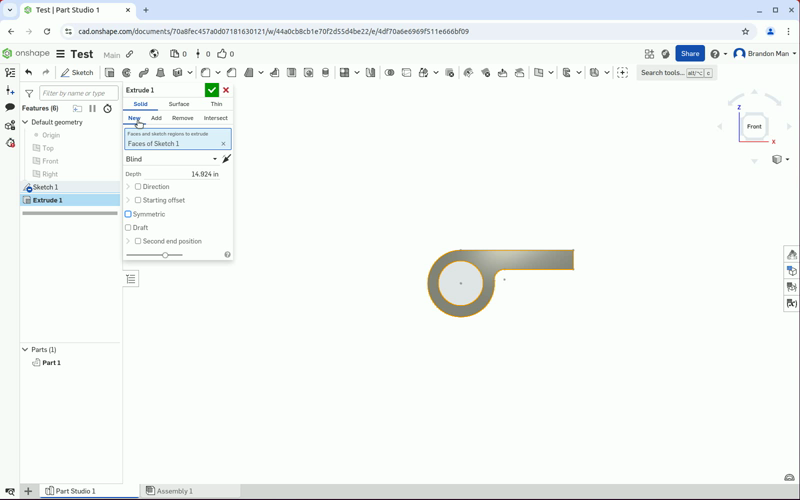
key(space)
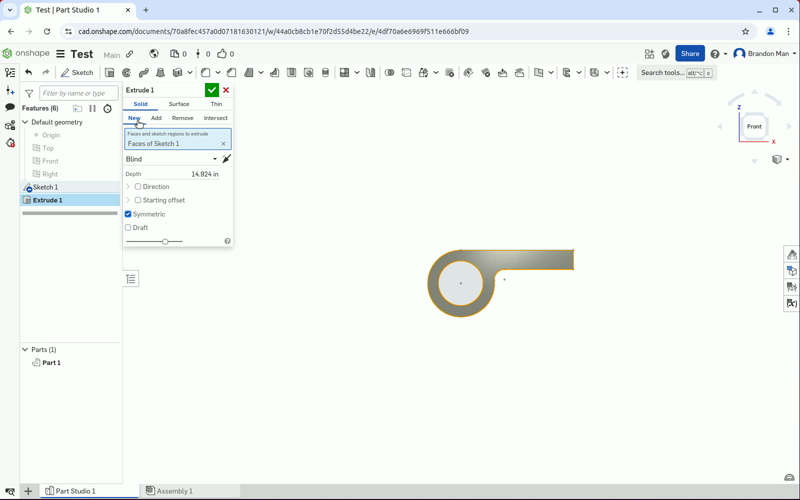
key(enter)
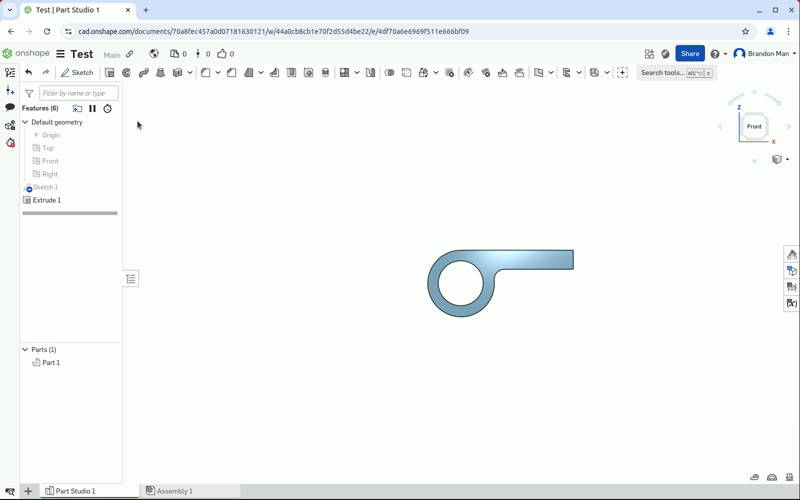
key(shift+h)
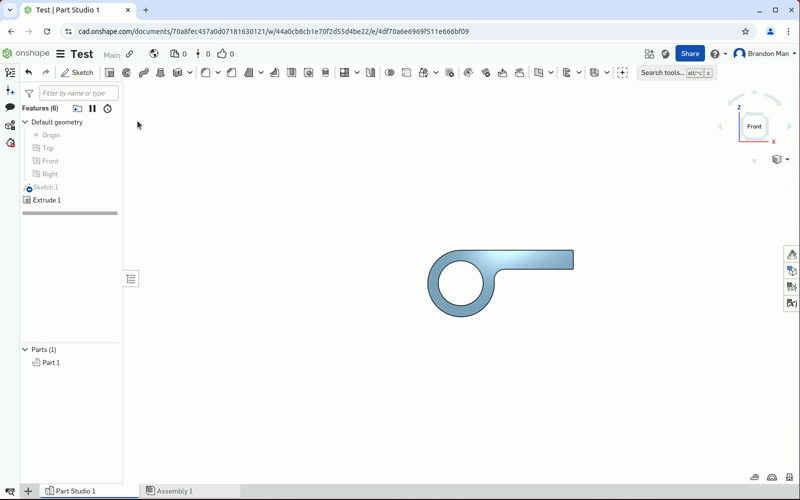
key(shift+h)
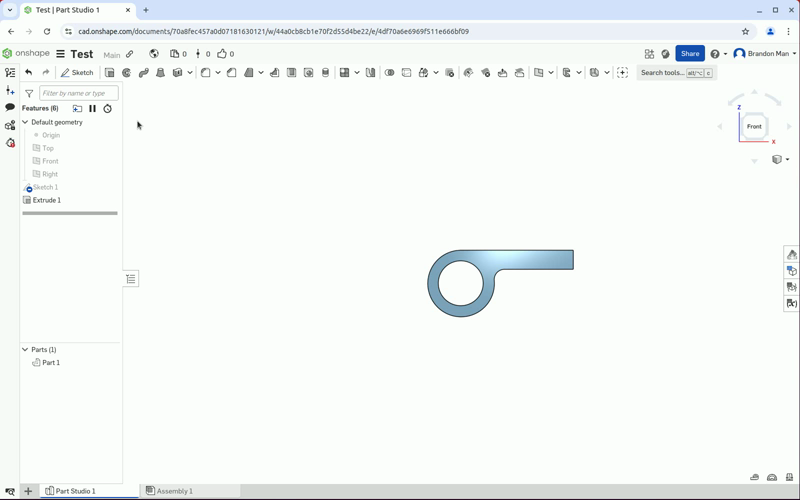
mouse_move(73, 189)
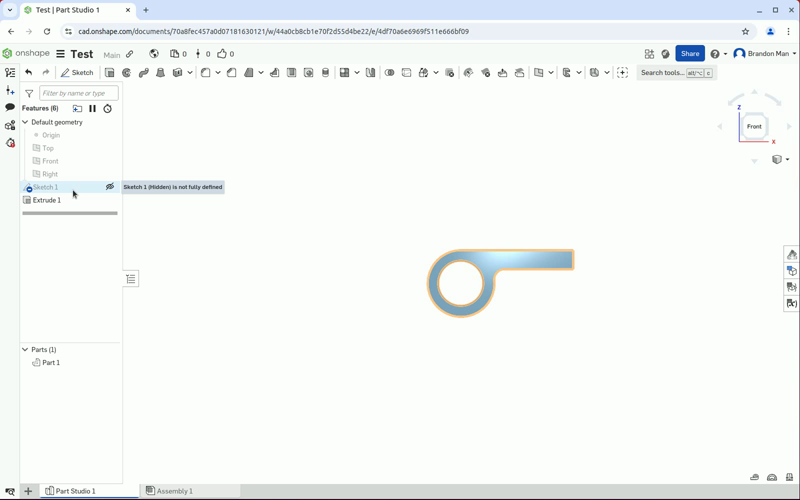
click(73, 189)
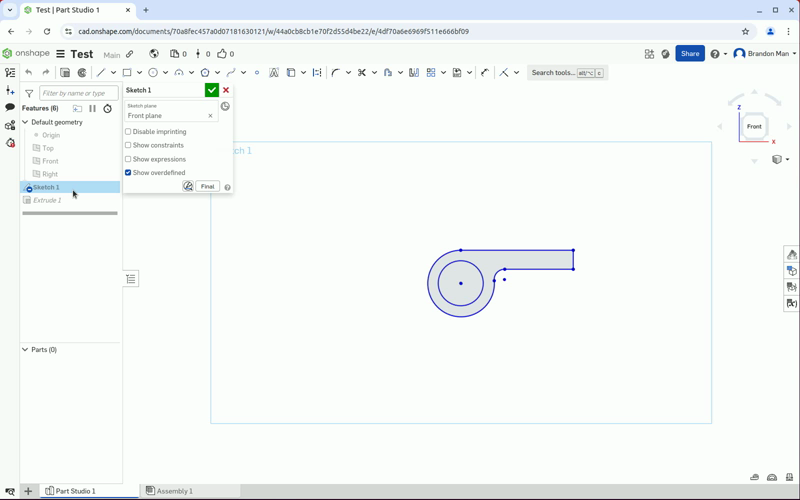
mouse_move(229, 92)
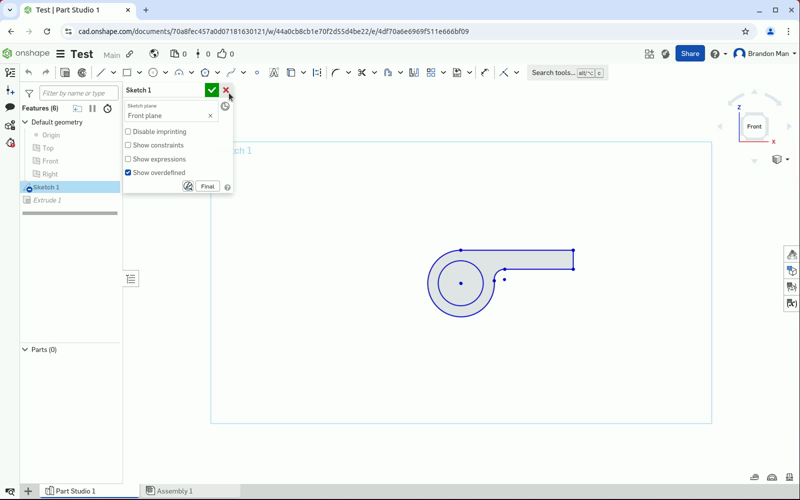
click(229, 92)
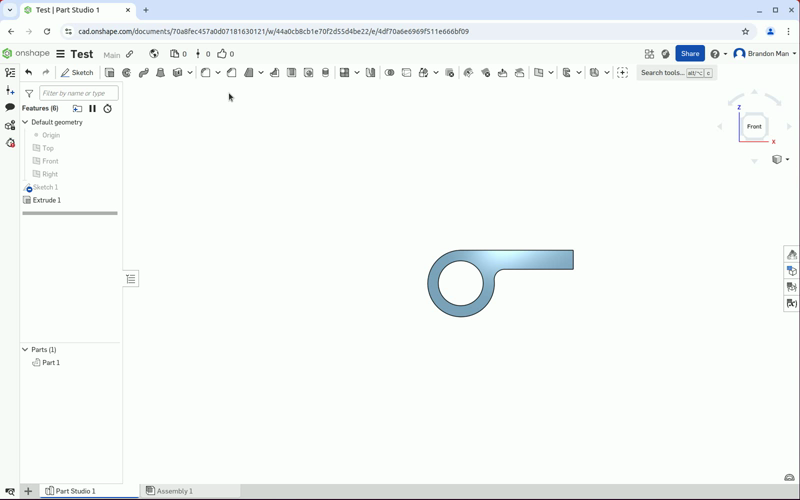
mouse_move(73, 352)
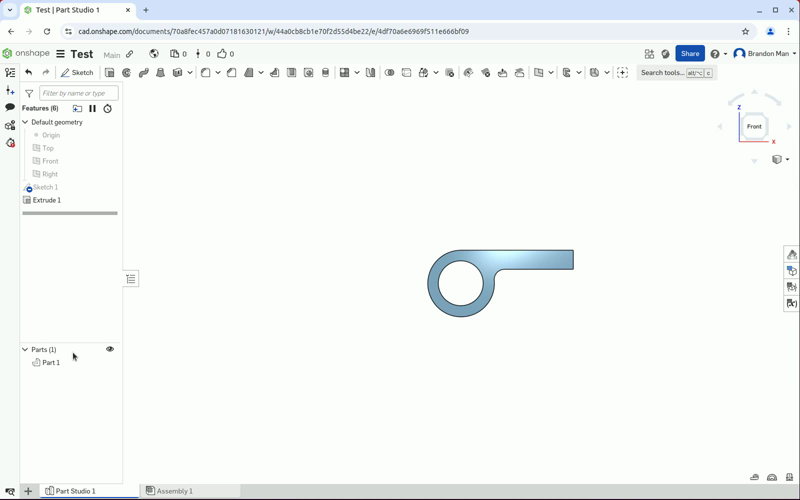
key(y)
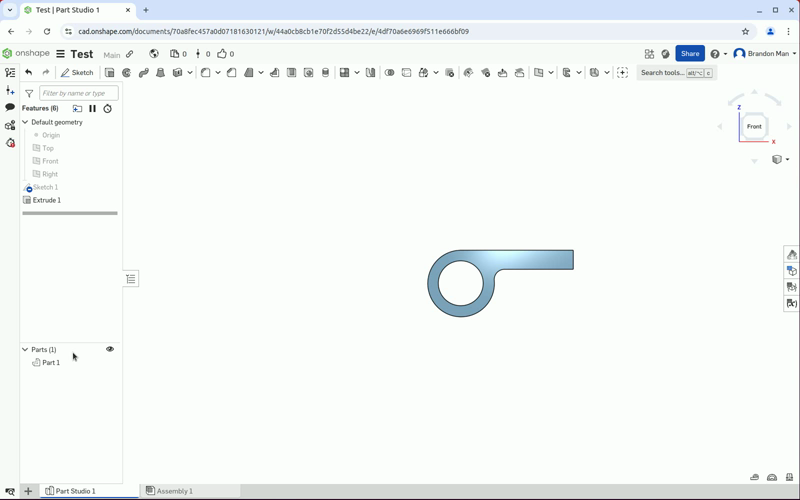
key(shift+p)
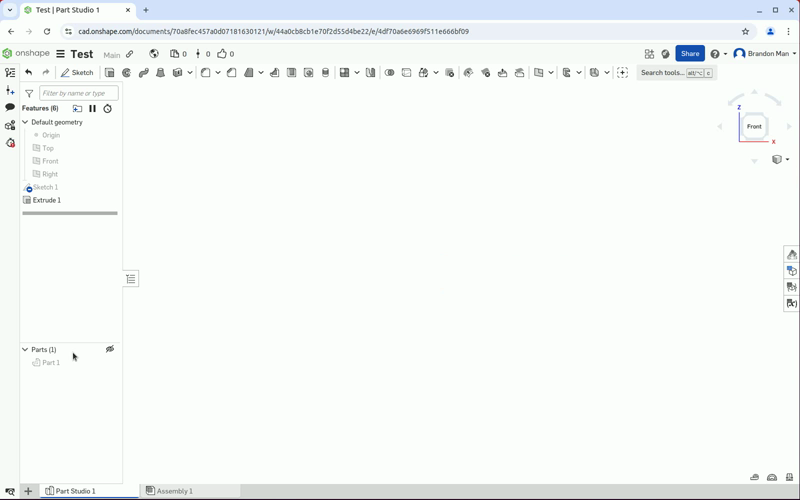
key(space)
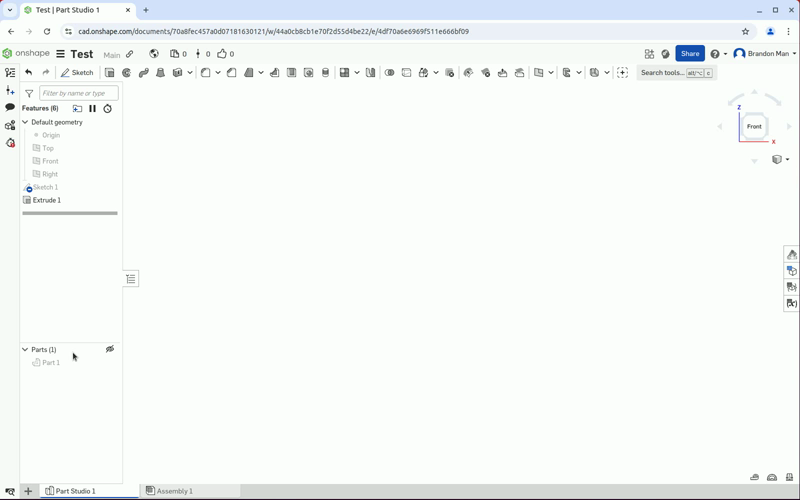
key_down(shift)
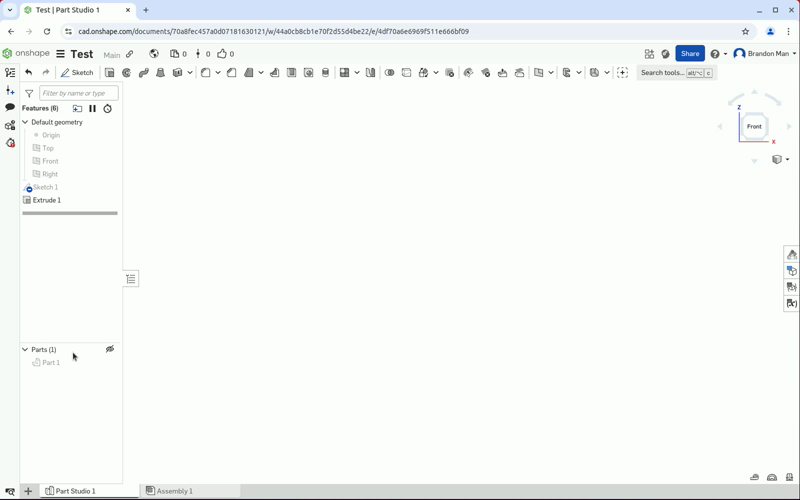
key(down)
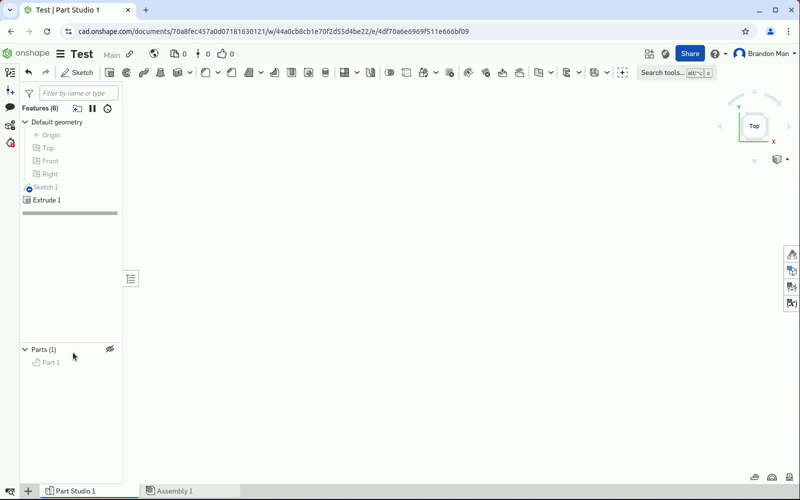
key_up(shift)
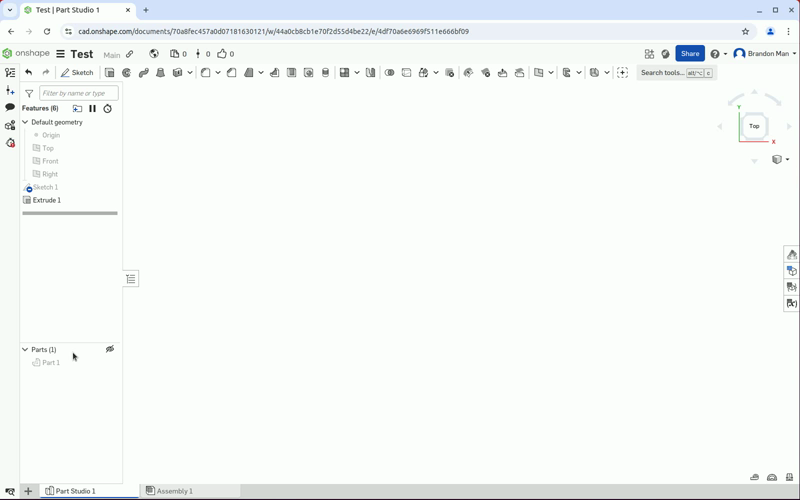
mouse_move(73, 352)
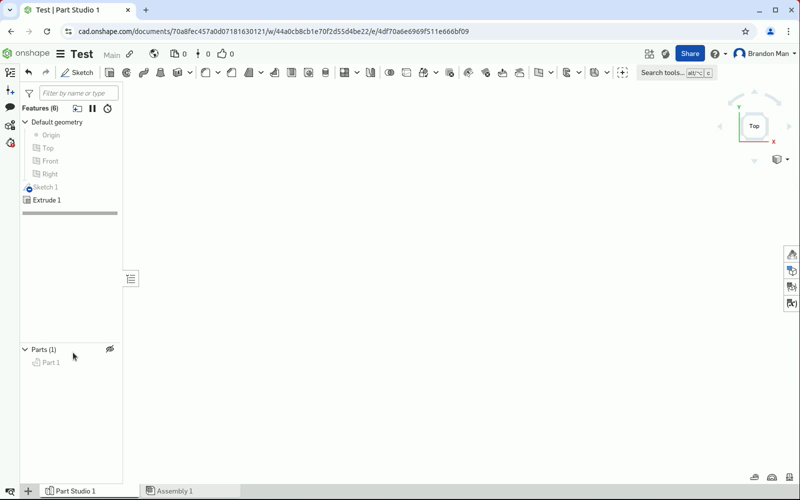
key(shift+y)
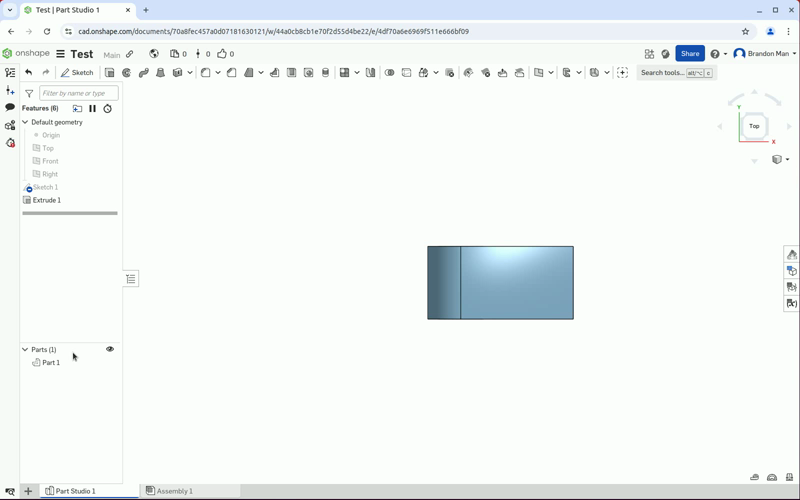
mouse_move(541, 75)
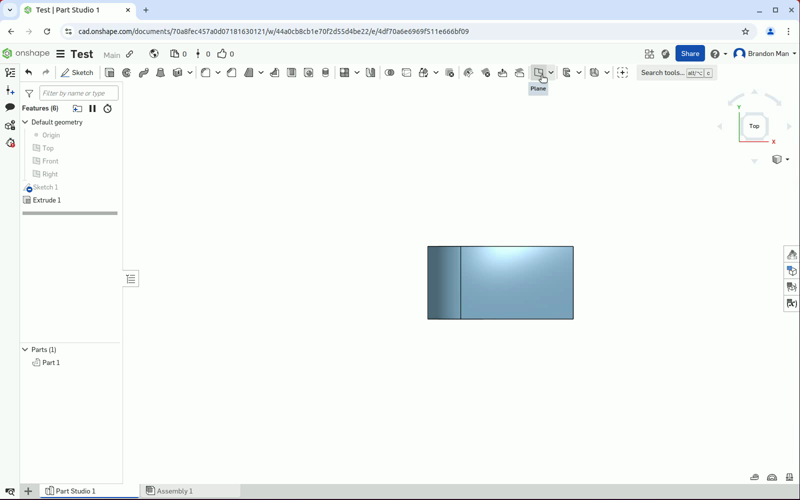
click(541, 75)
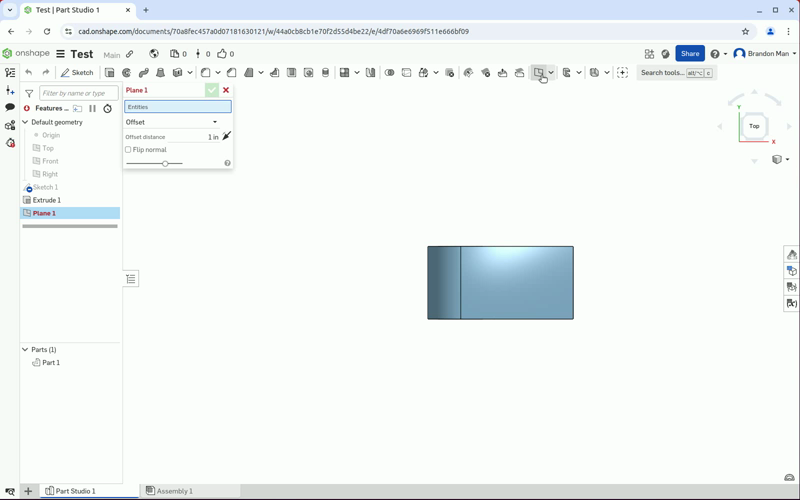
mouse_move(73, 150)
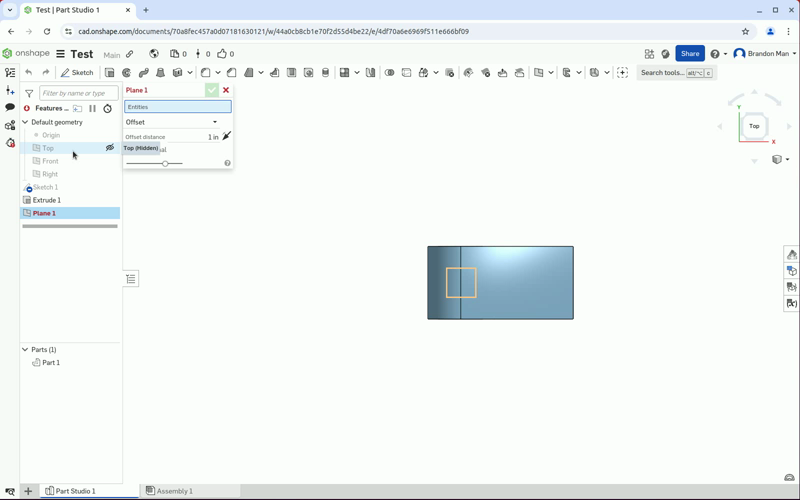
click(73, 150)
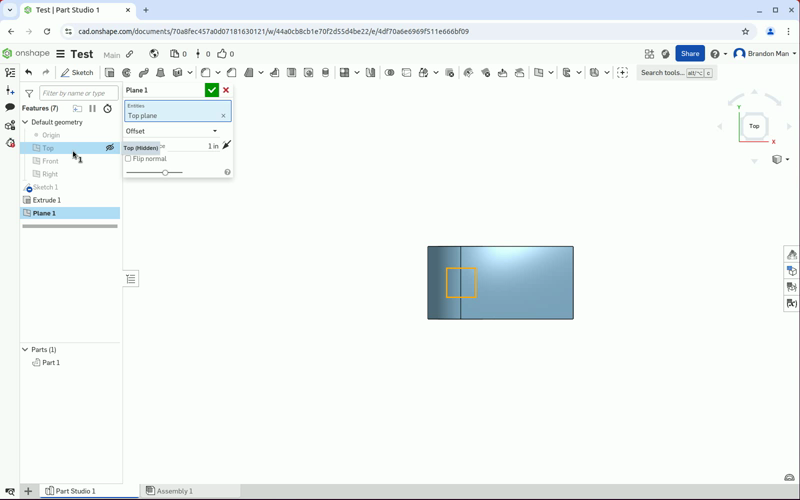
key(tab, 2)
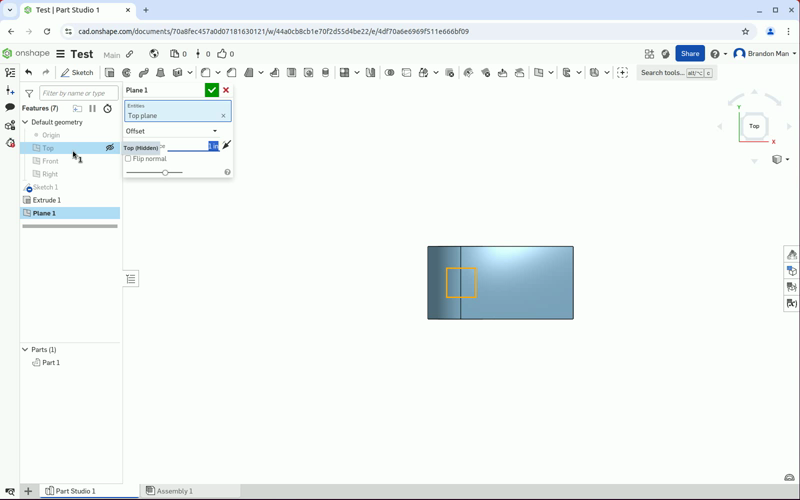
text(6.748)
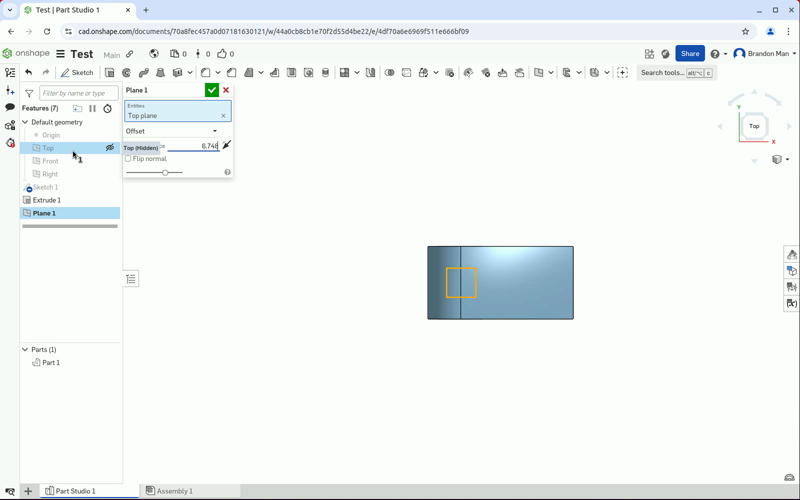
key(enter, 2)
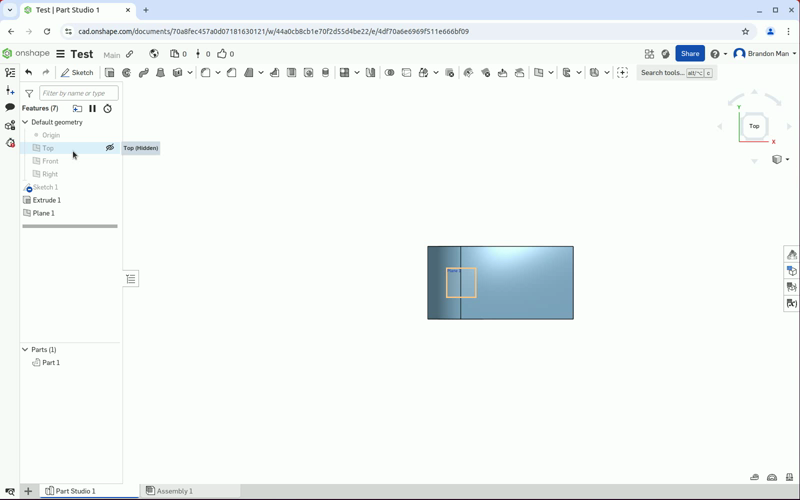
key(shift+s)
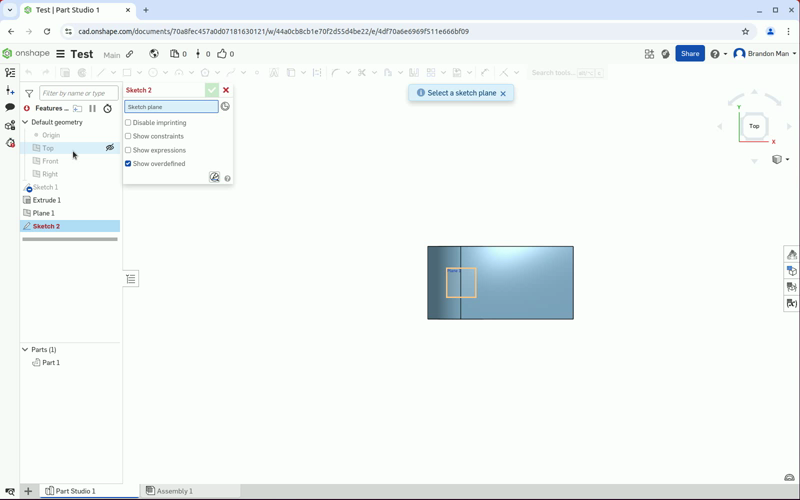
mouse_move(73, 215)
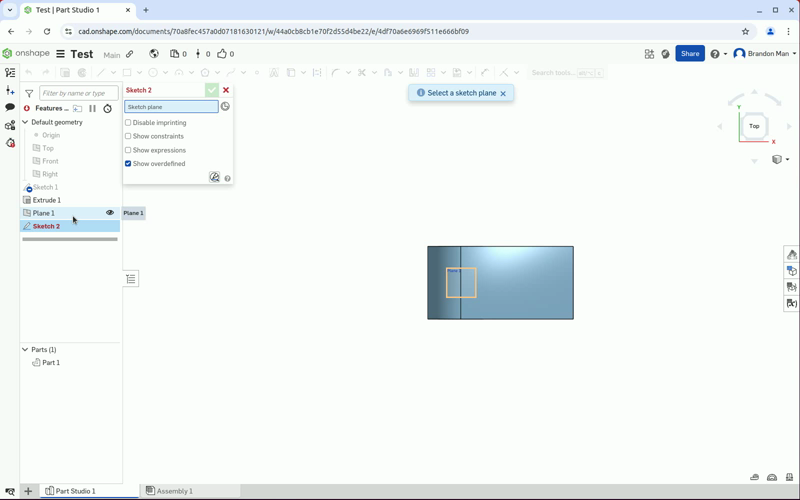
click(73, 215)
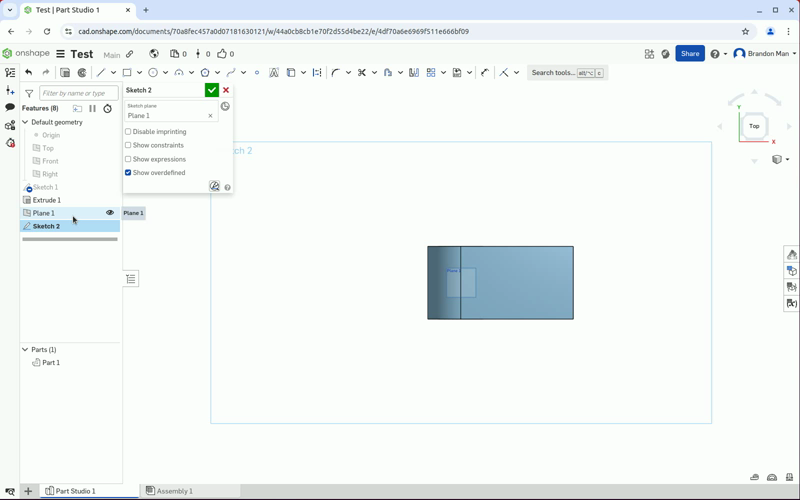
mouse_move(73, 352)
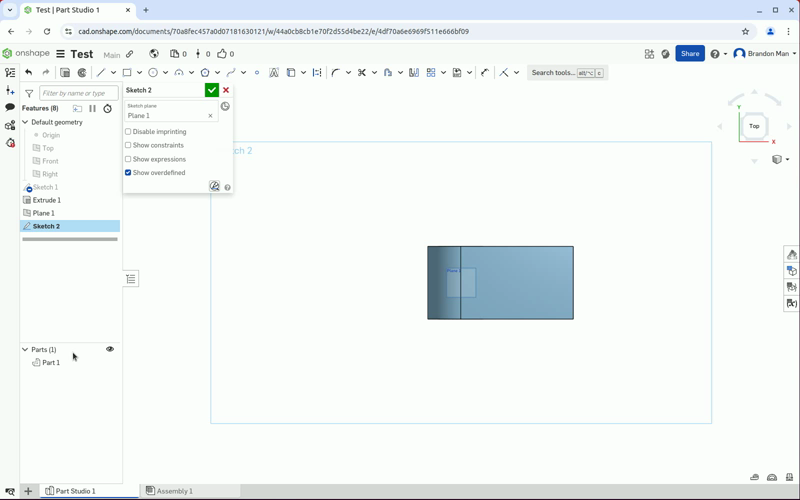
key(y)
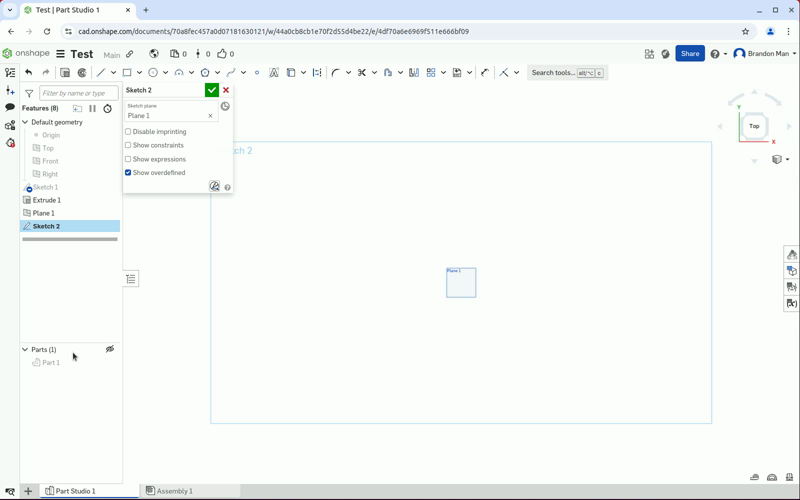
key(a)
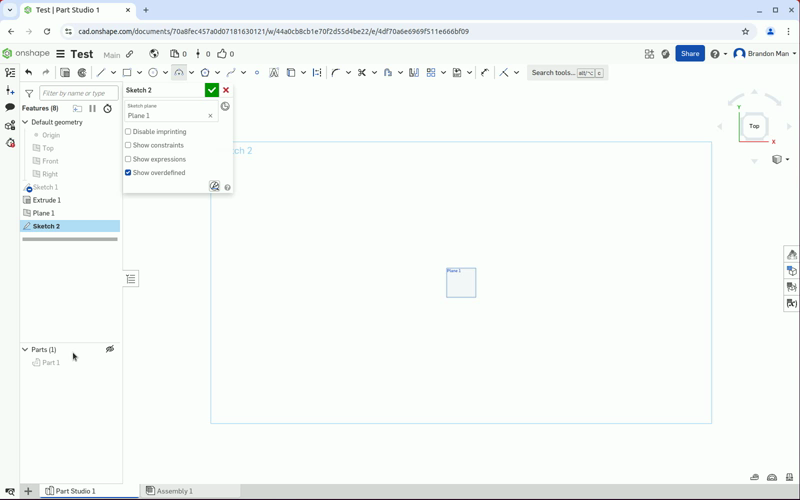
key_down(shift)
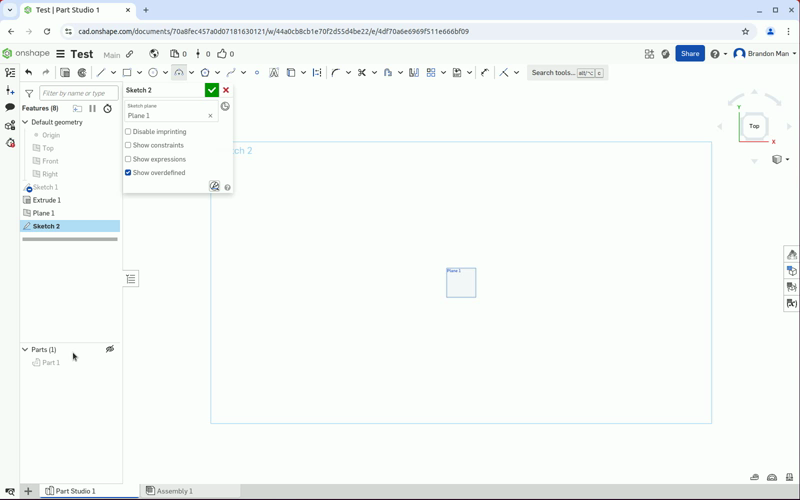
mouse_move(505, 305)
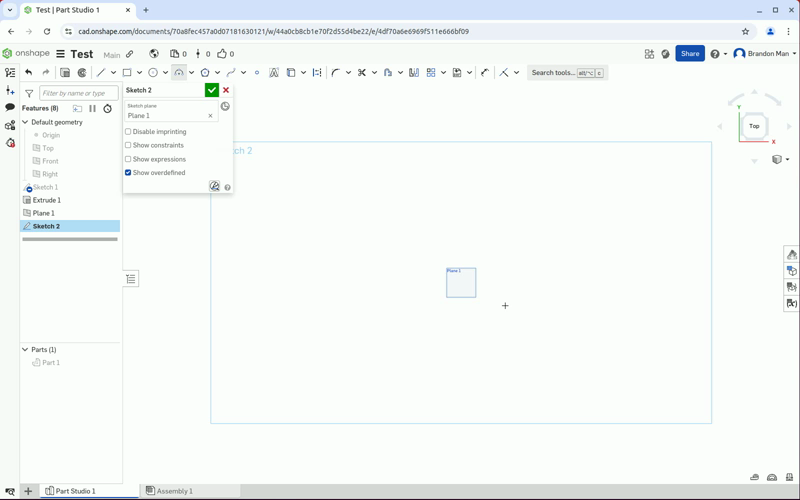
click(505, 305)
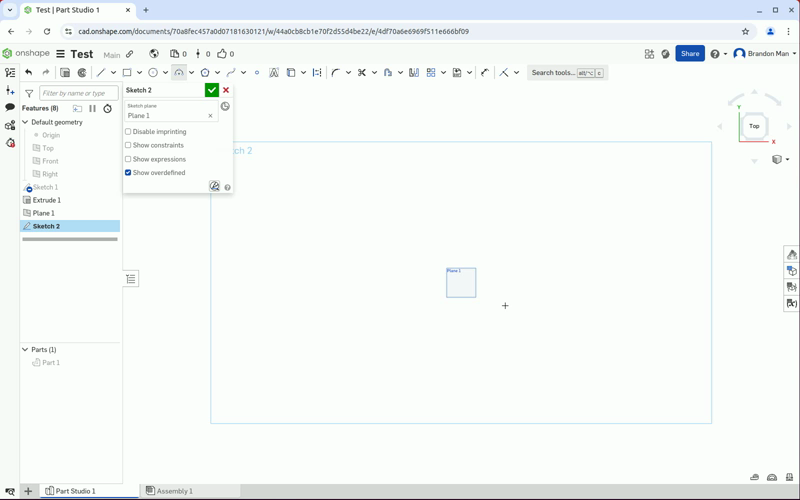
key_up(shift)
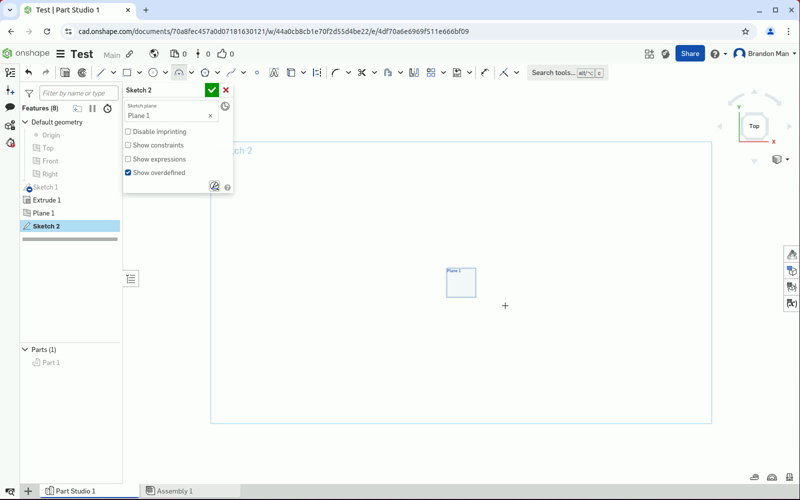
key_down(shift)
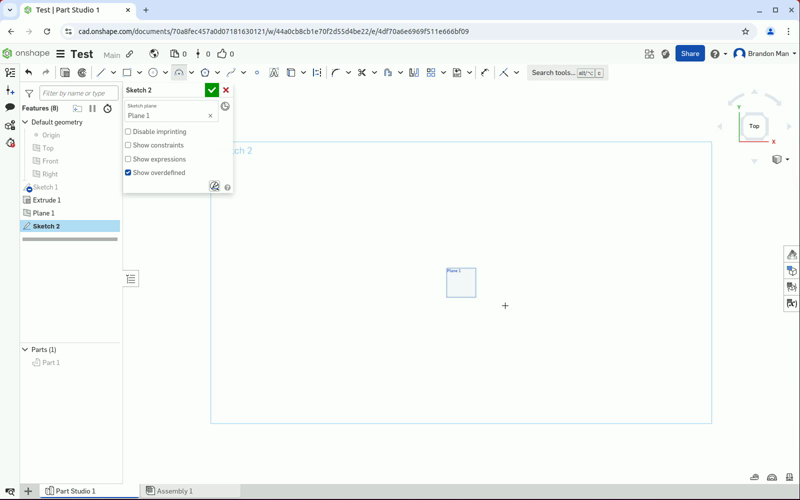
mouse_move(527, 318)
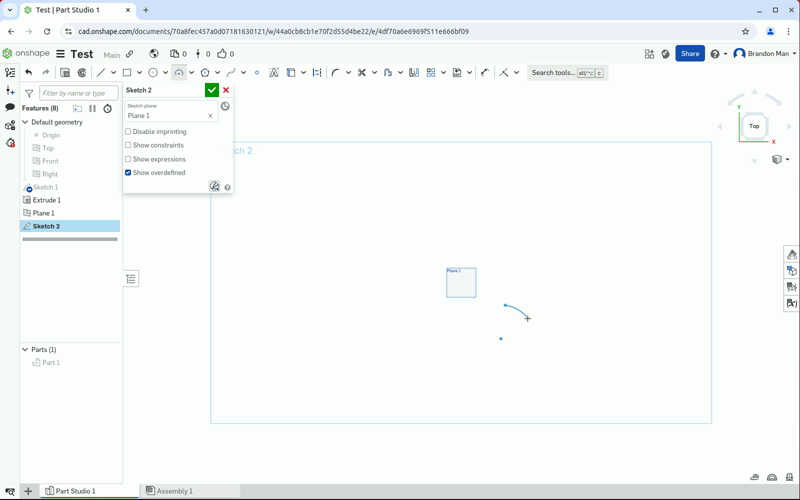
click(527, 318)
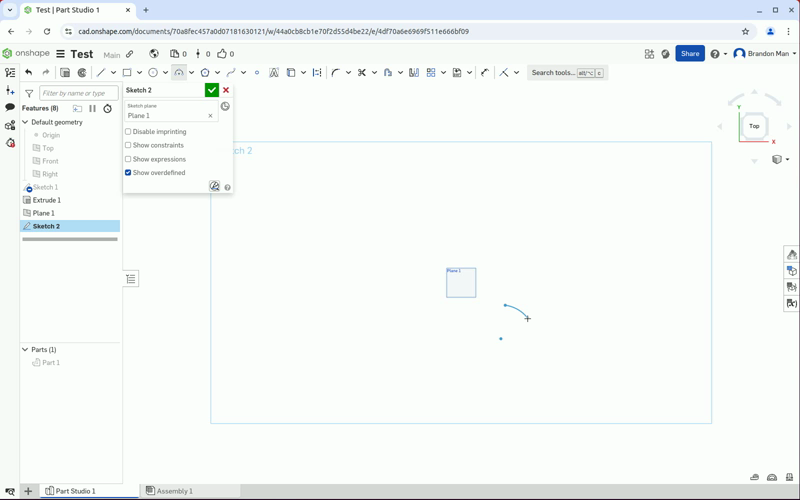
mouse_move(512, 318)
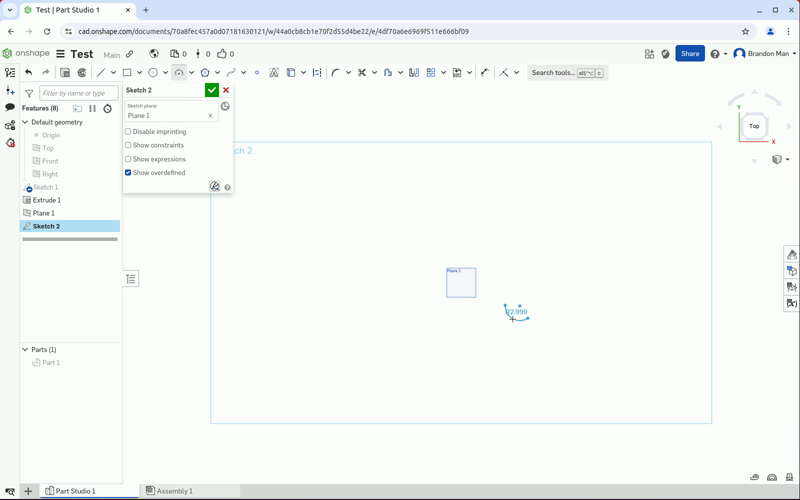
click(512, 318)
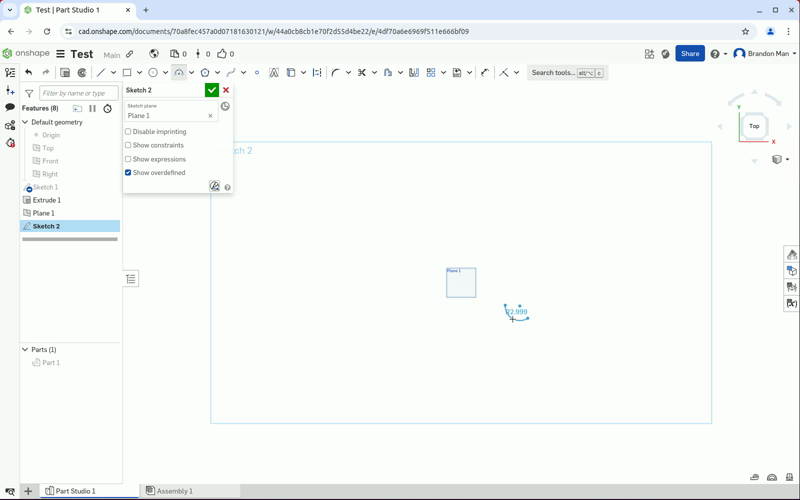
key_up(shift)
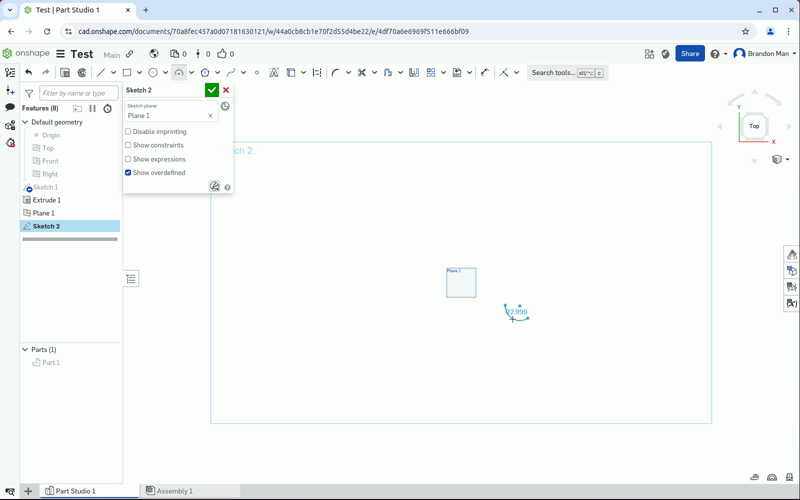
key(esc)
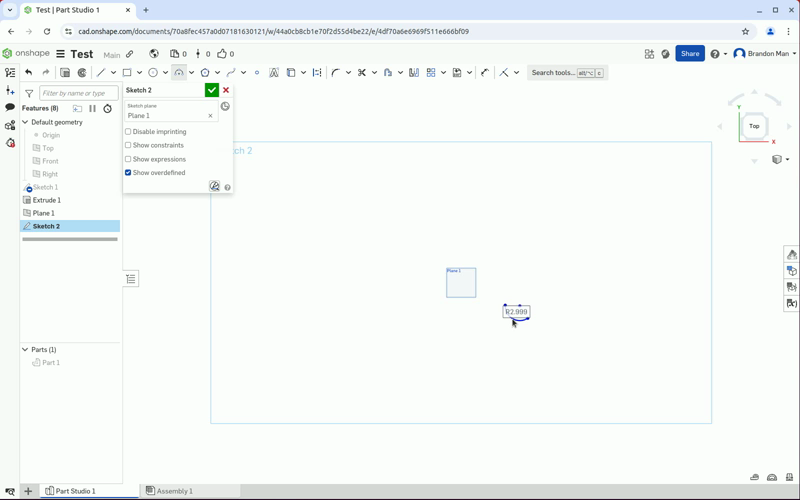
key(l)
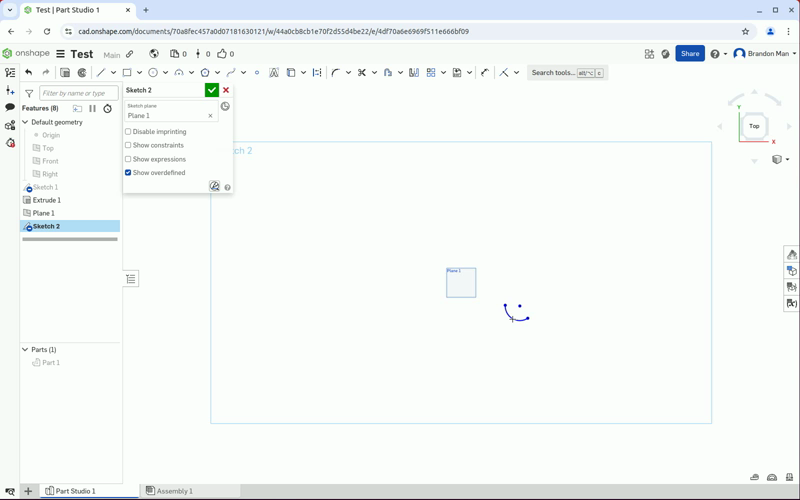
mouse_move(527, 318)
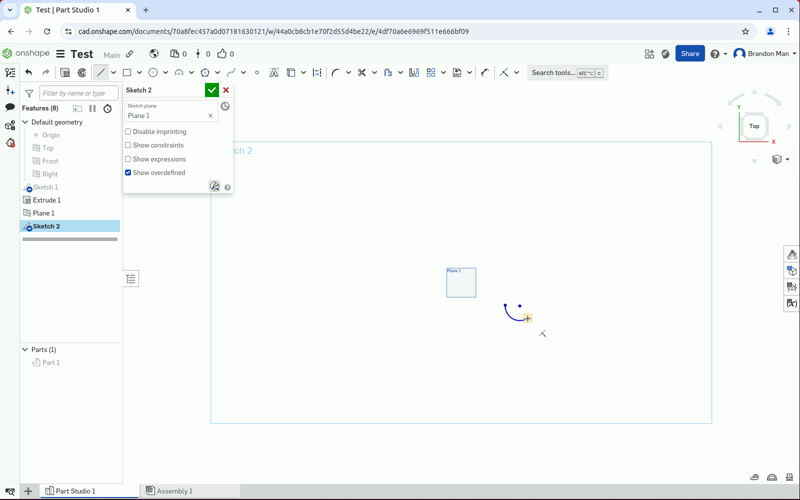
click(527, 318)
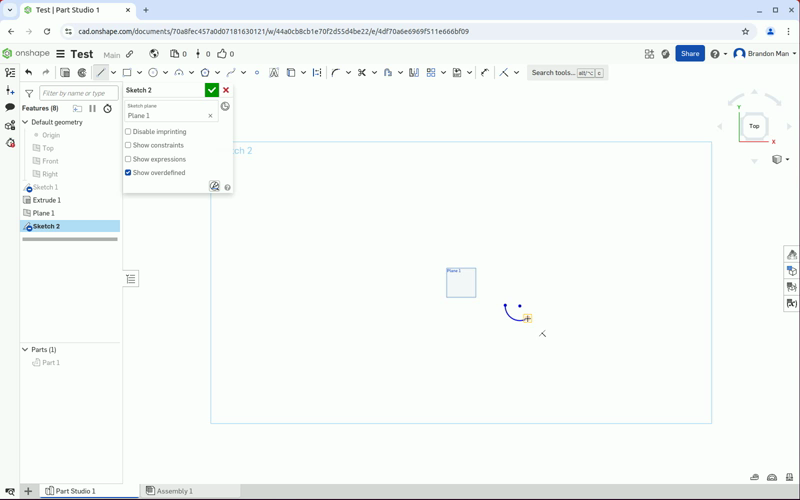
key_down(shift)
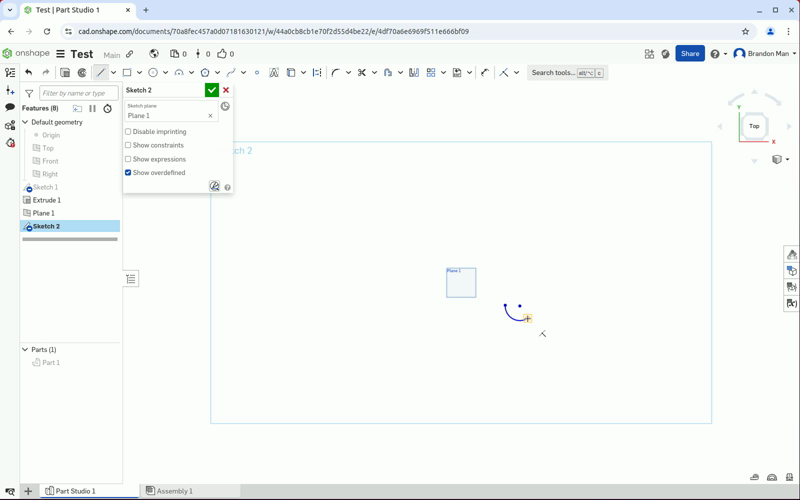
mouse_move(557, 318)
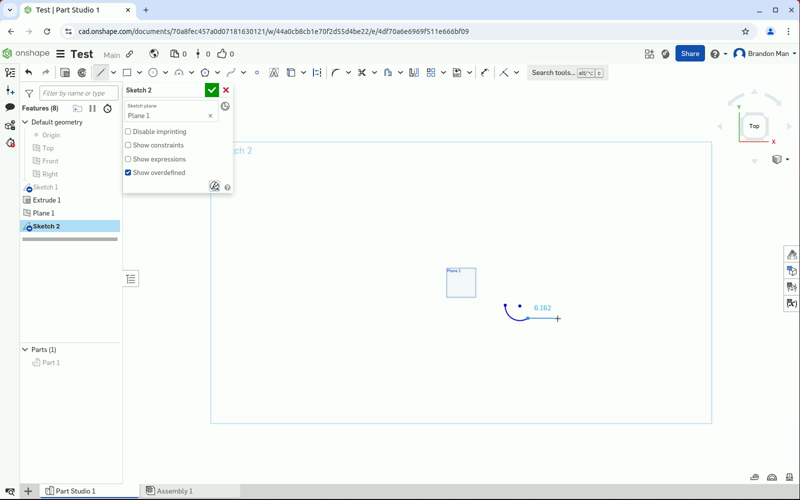
mouse_move(566, 295)
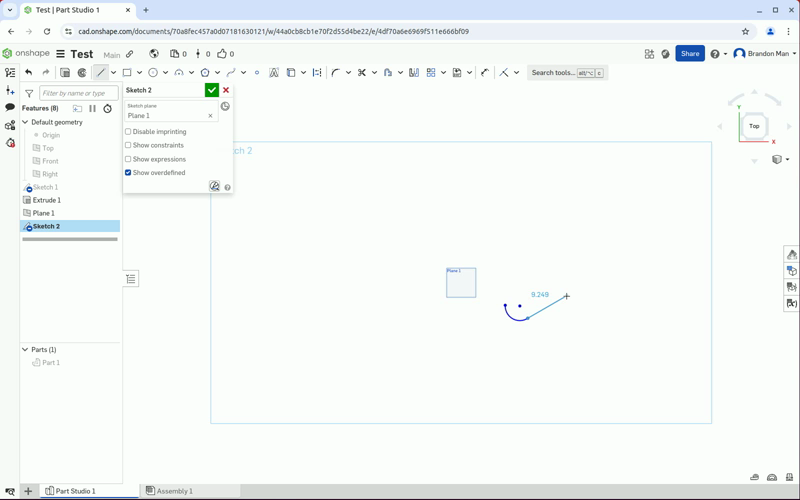
click(566, 295)
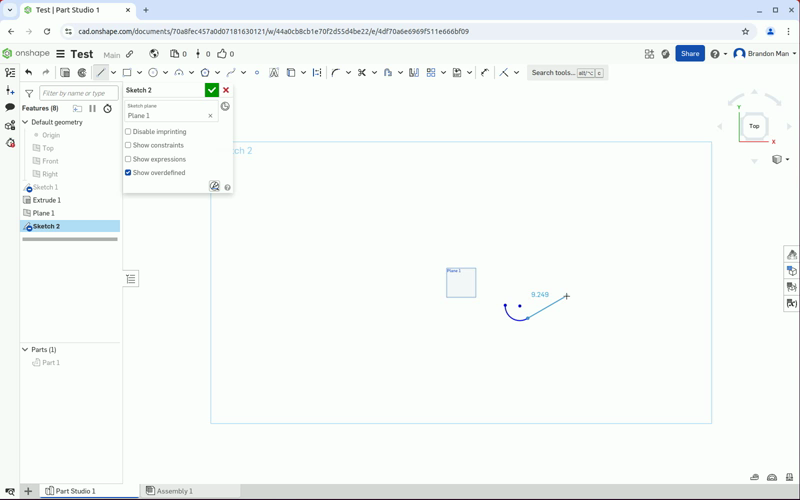
key_up(shift)
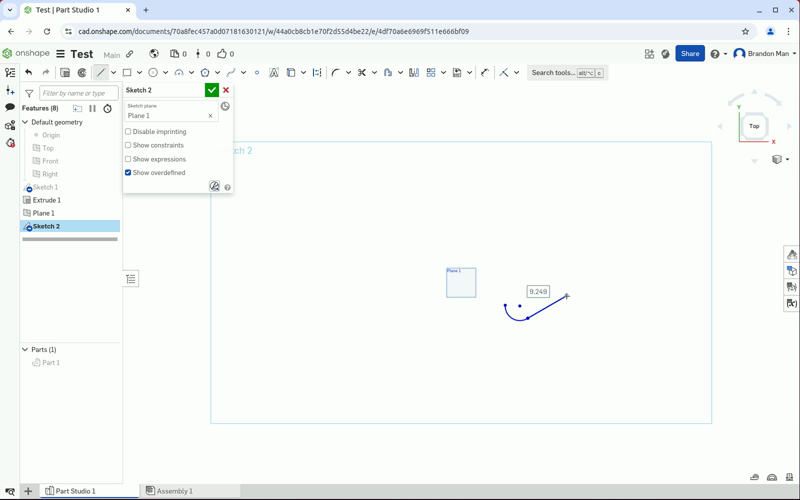
key(esc)
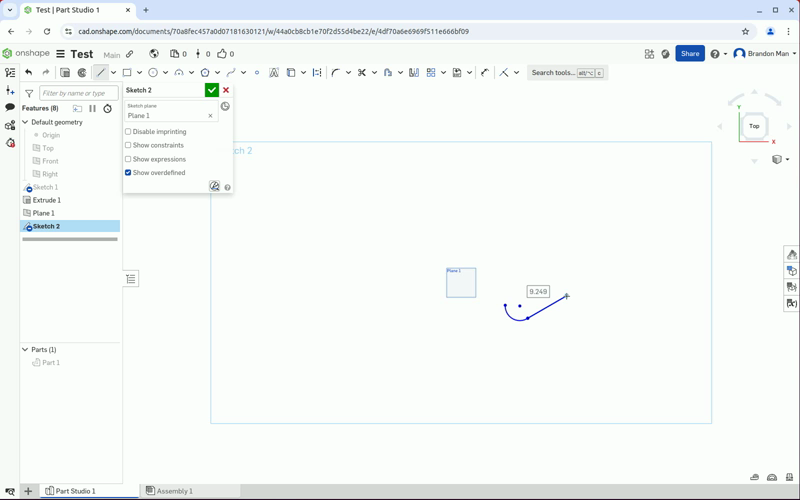
key(a)
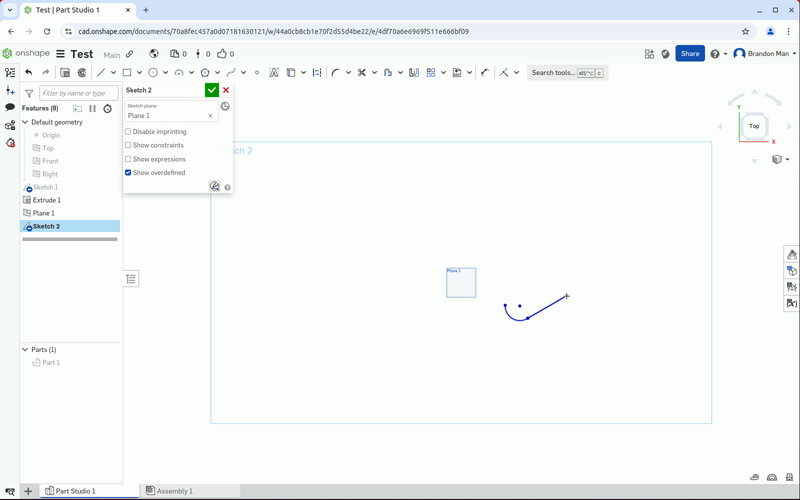
mouse_move(566, 295)
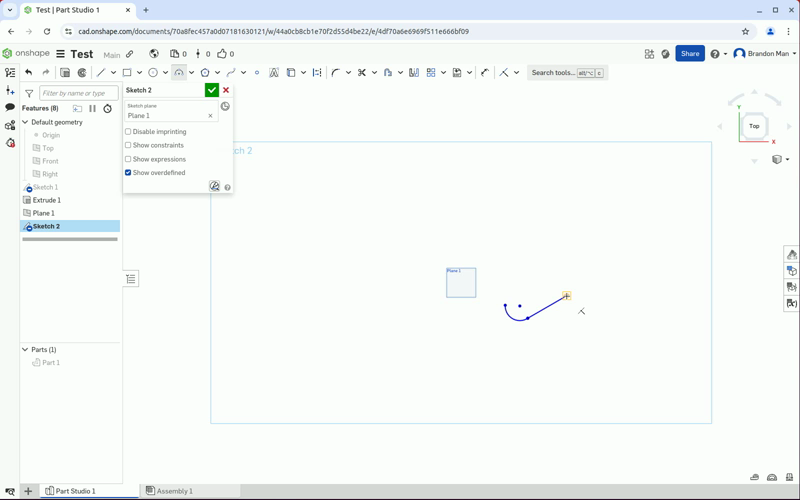
click(566, 295)
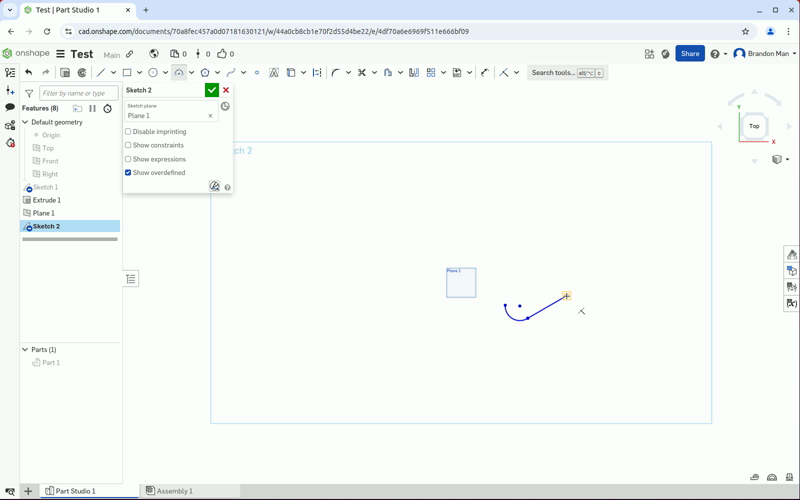
key_down(shift)
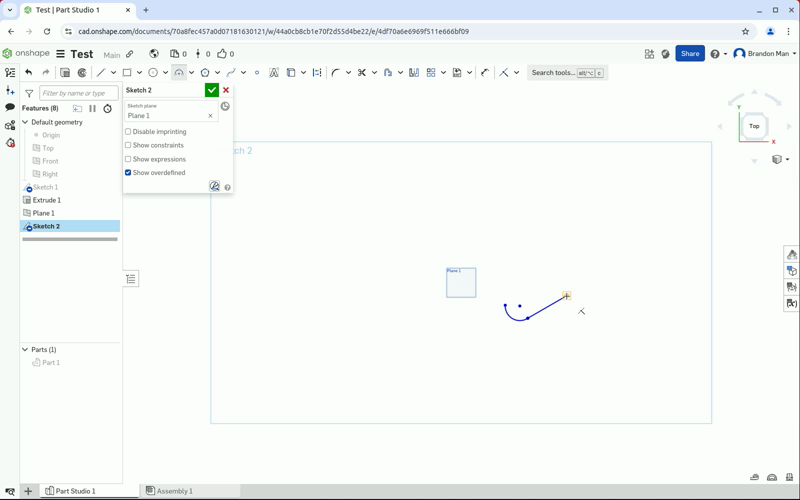
mouse_move(566, 269)
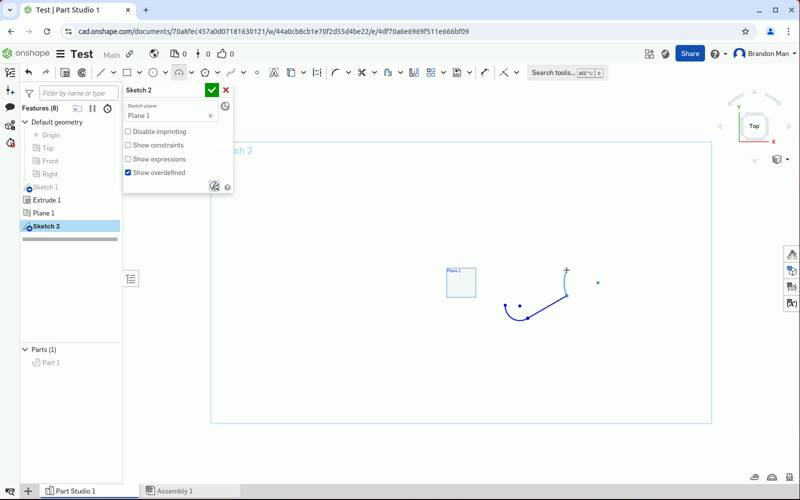
click(566, 269)
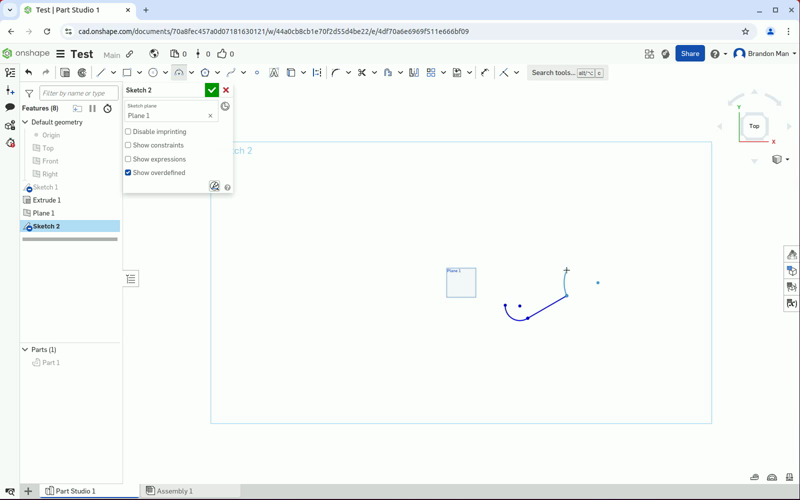
mouse_move(574, 282)
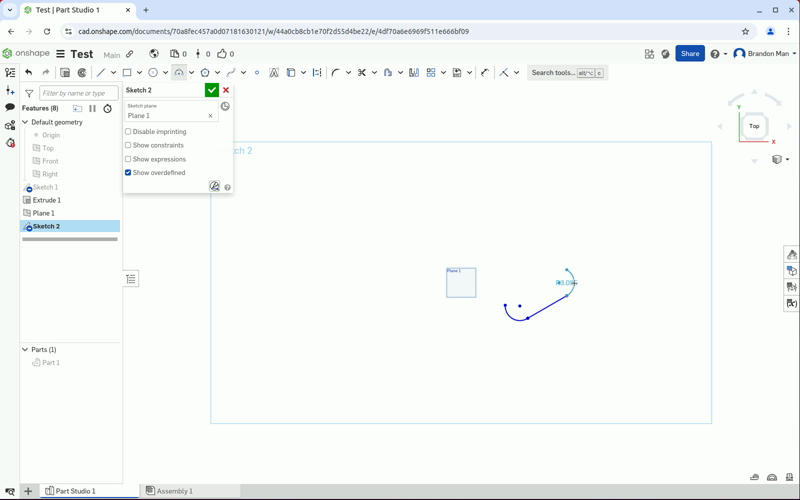
click(574, 282)
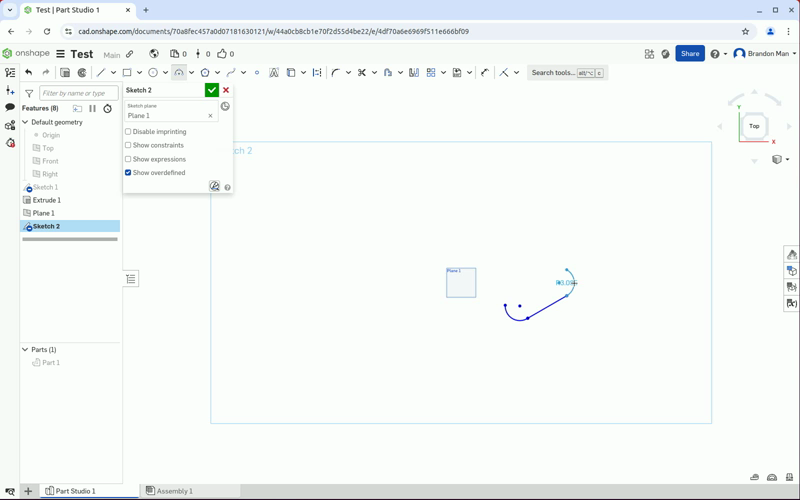
key_up(shift)
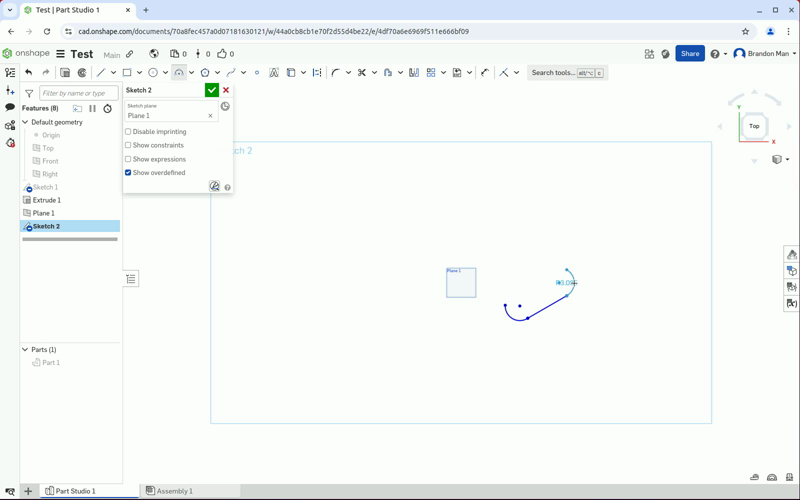
key(esc)
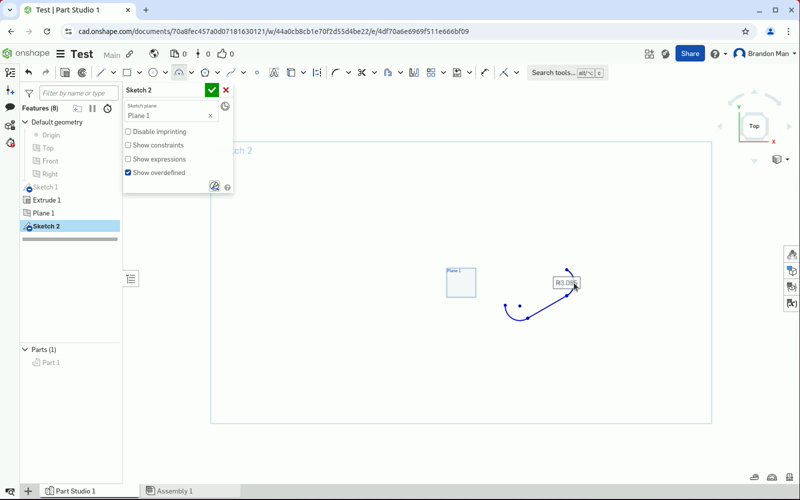
key(l)
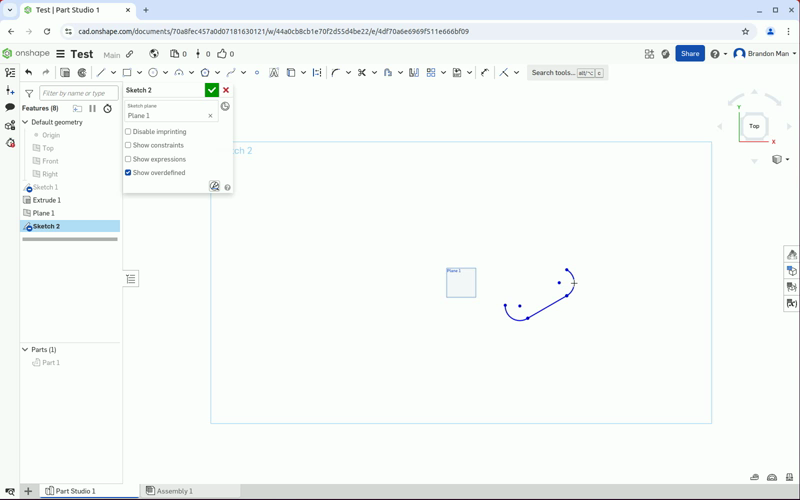
mouse_move(566, 269)
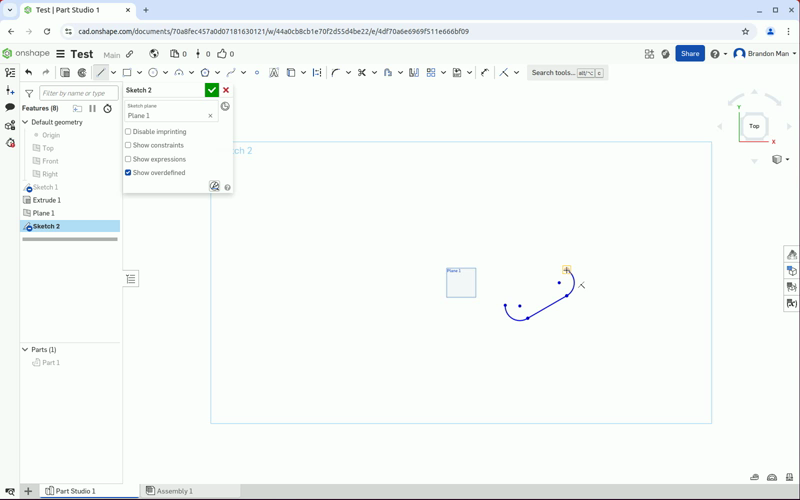
click(566, 269)
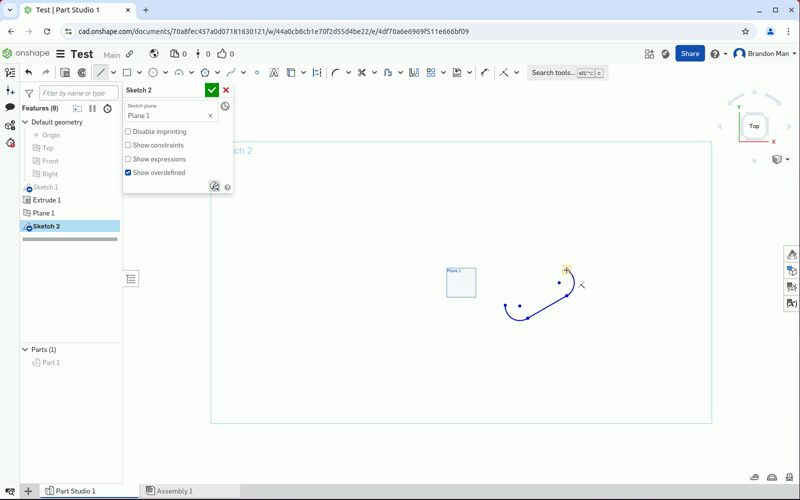
key_down(shift)
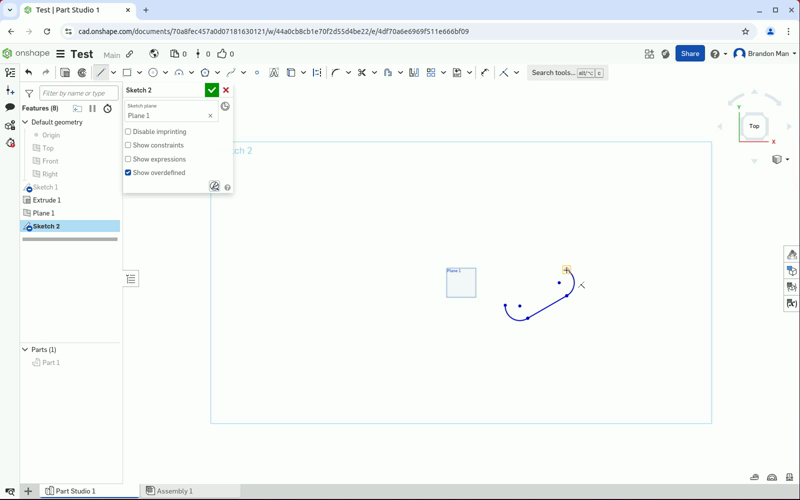
mouse_move(589, 269)
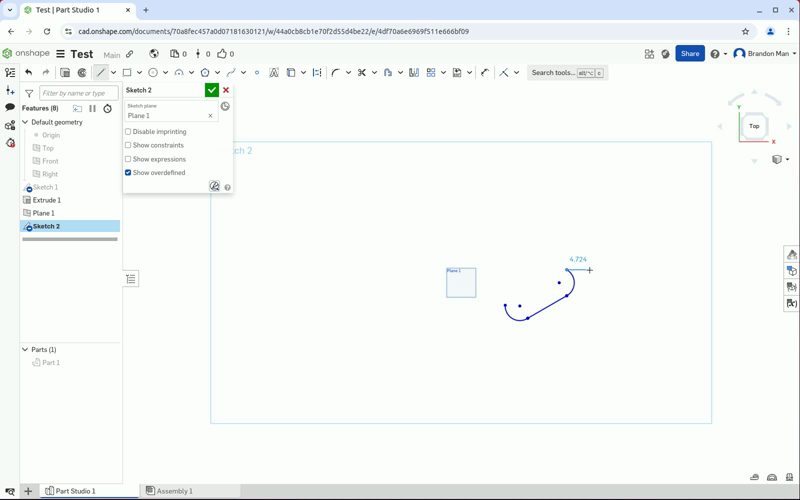
mouse_move(527, 248)
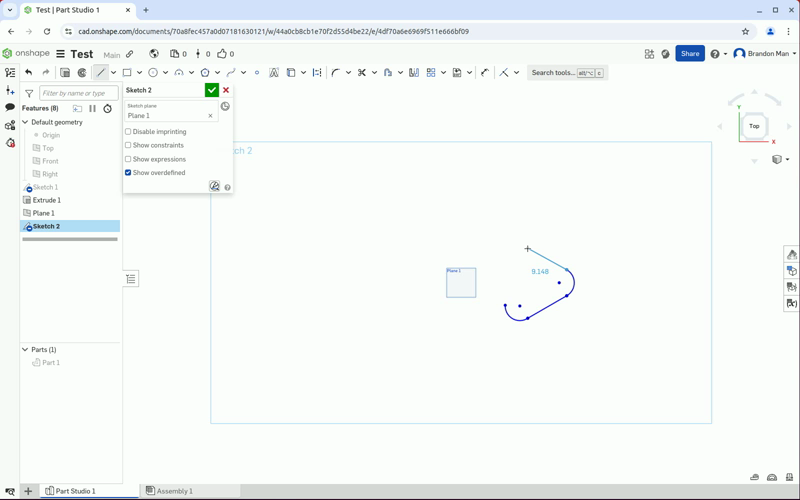
click(527, 248)
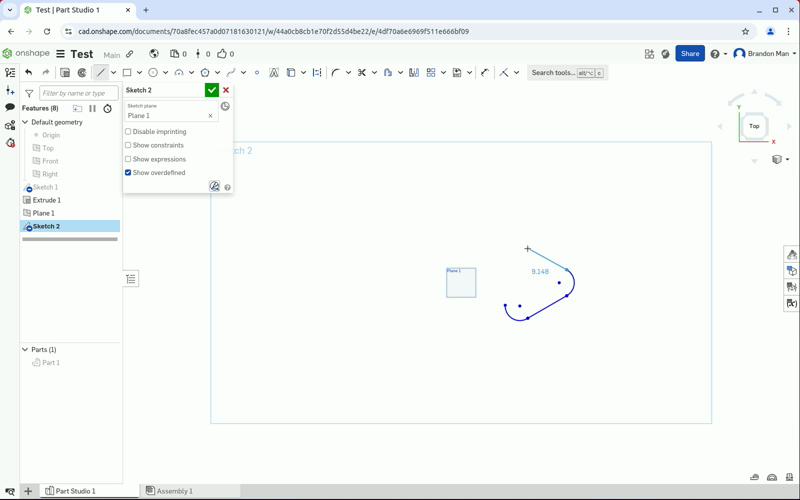
key_up(shift)
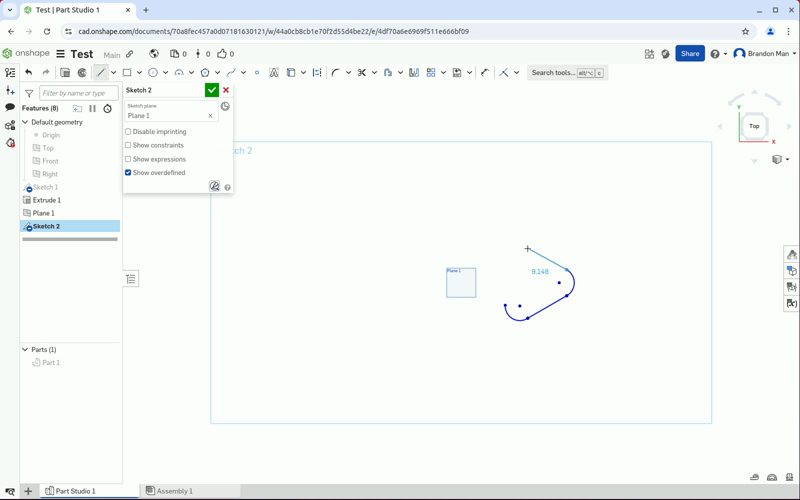
key(esc)
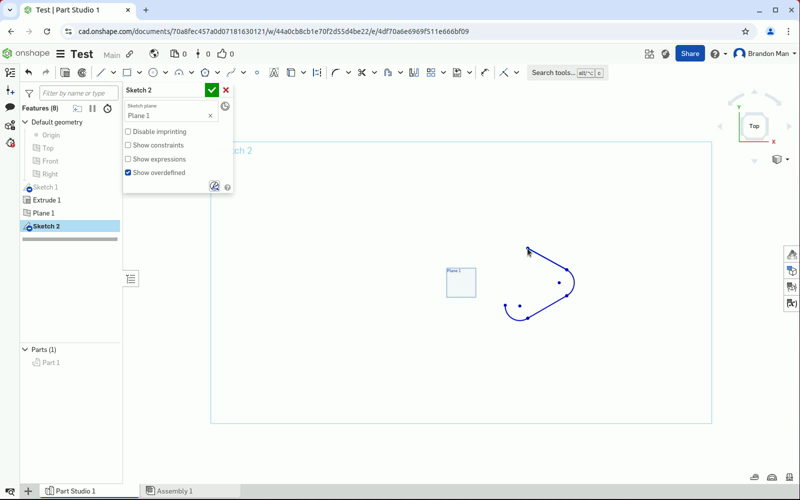
key(a)
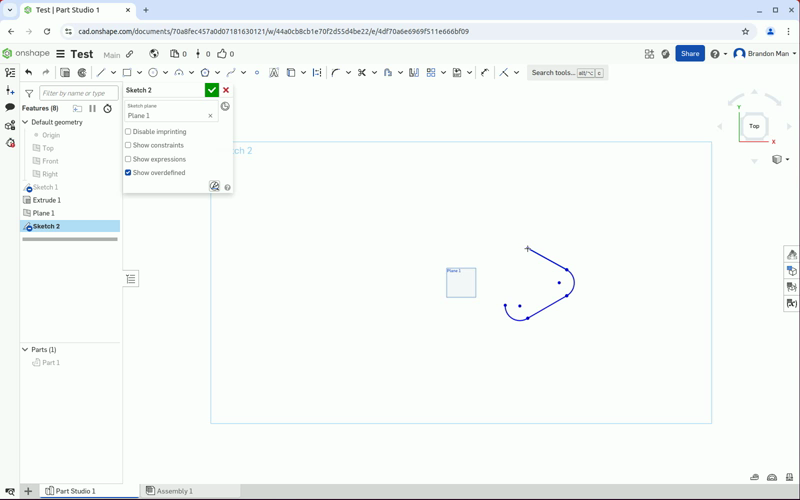
mouse_move(527, 248)
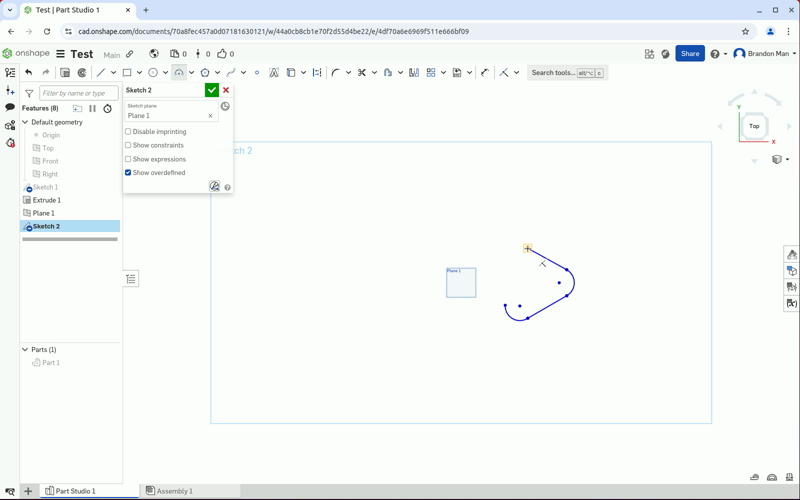
click(527, 248)
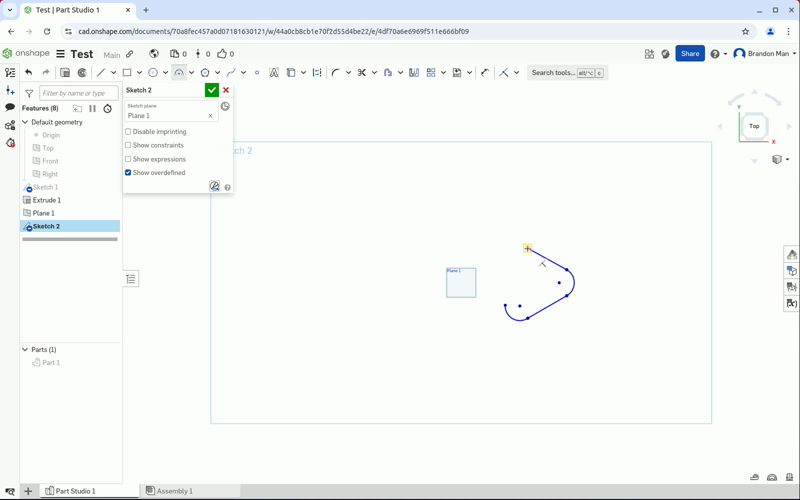
key_down(shift)
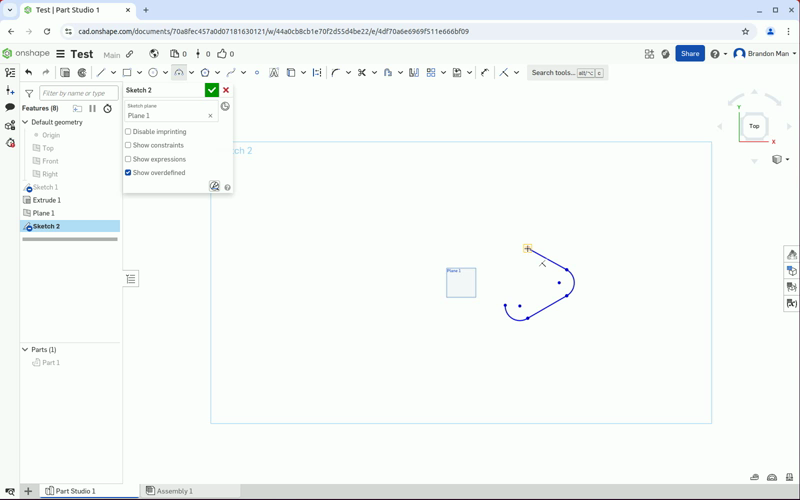
mouse_move(505, 260)
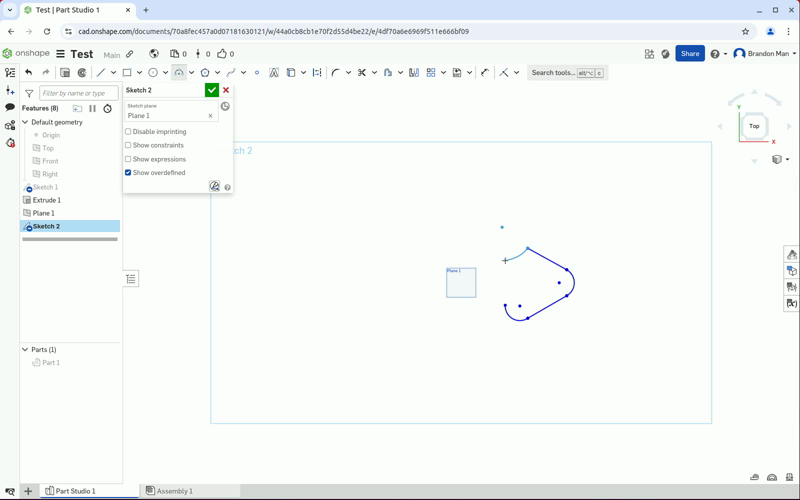
click(505, 260)
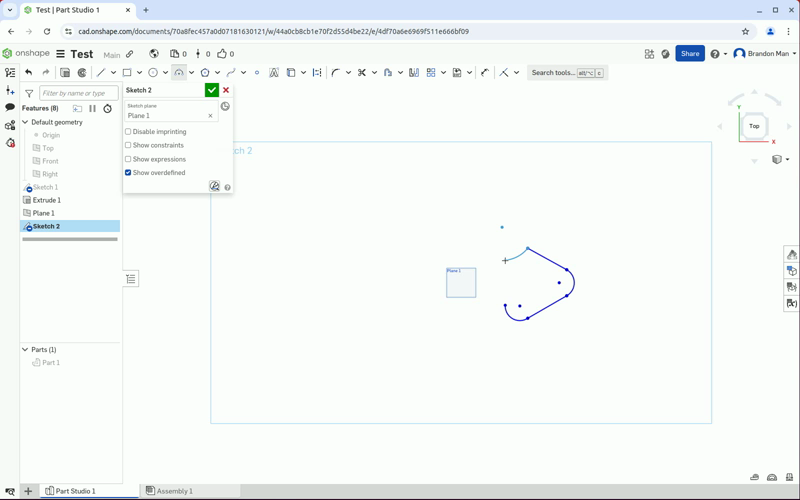
mouse_move(513, 247)
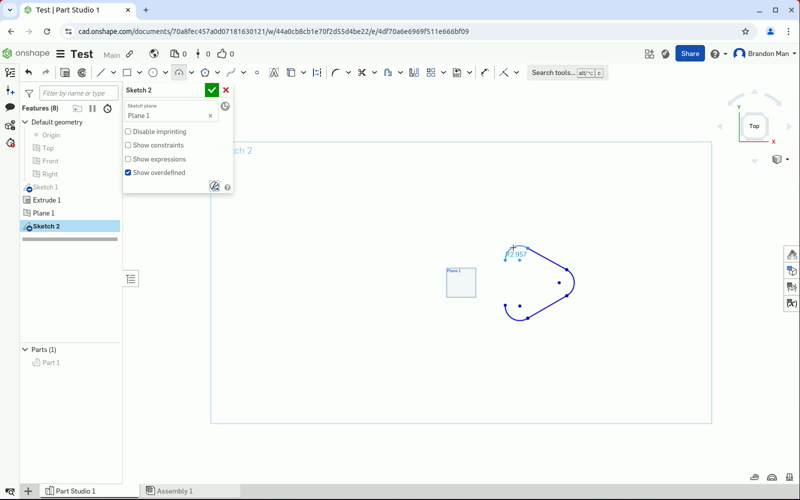
click(513, 247)
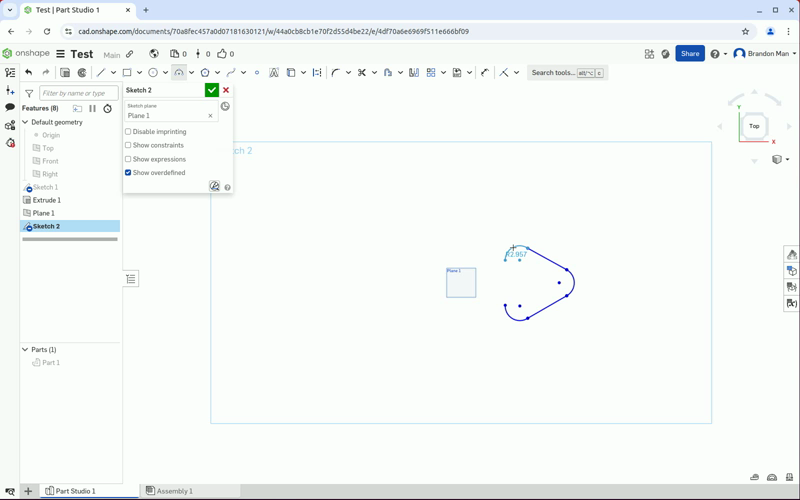
key_up(shift)
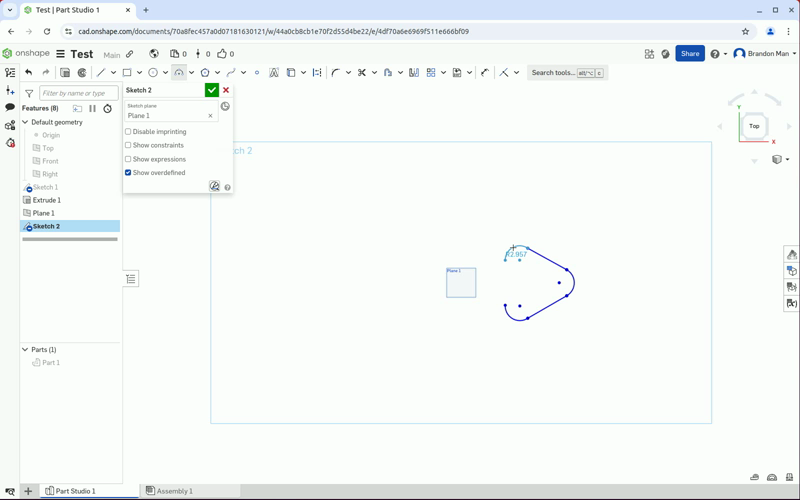
key(esc)
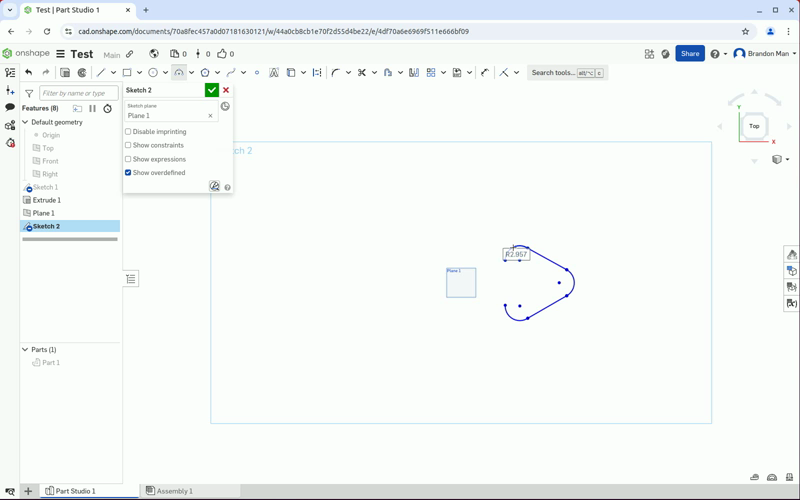
key(l)
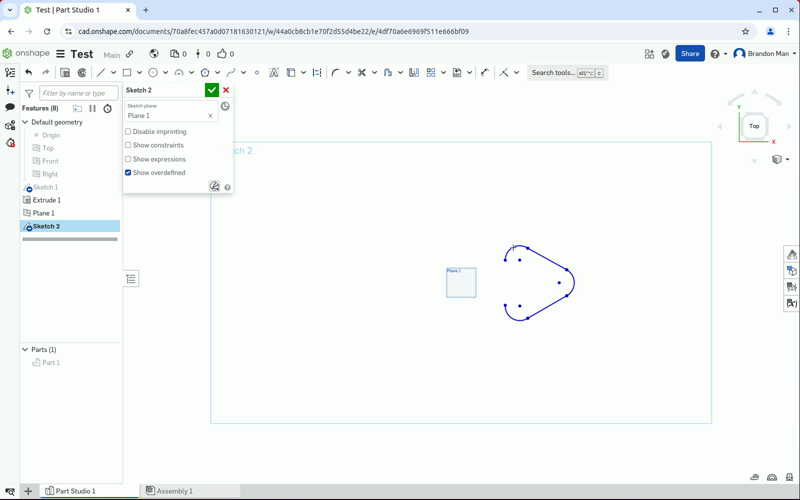
mouse_move(505, 260)
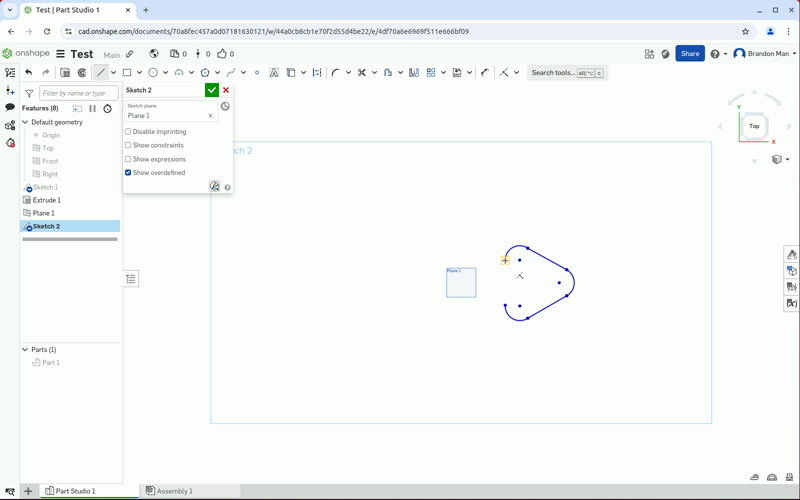
click(505, 260)
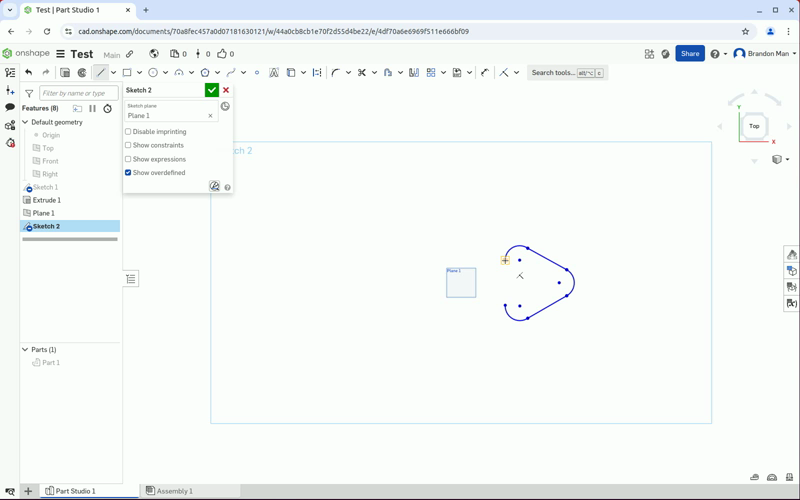
mouse_move(535, 260)
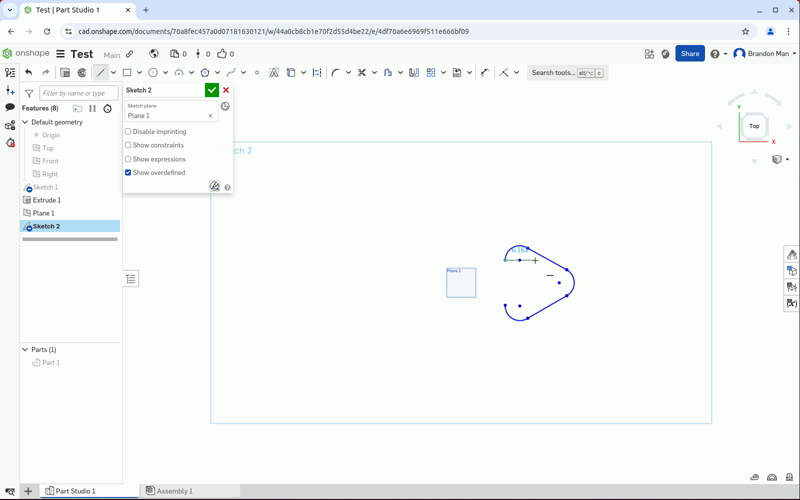
key_down(shift)
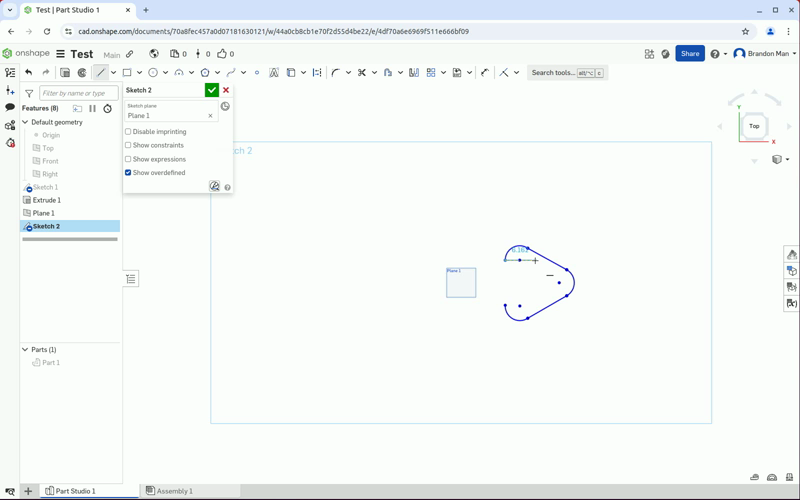
mouse_move(505, 305)
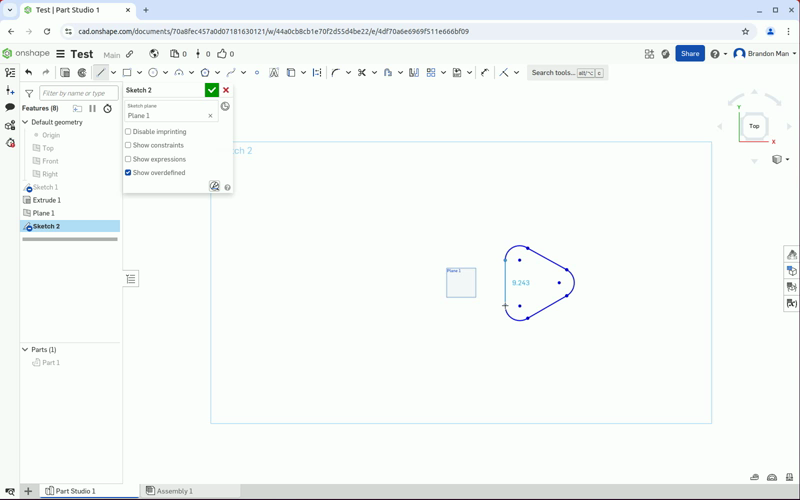
key_up(shift)
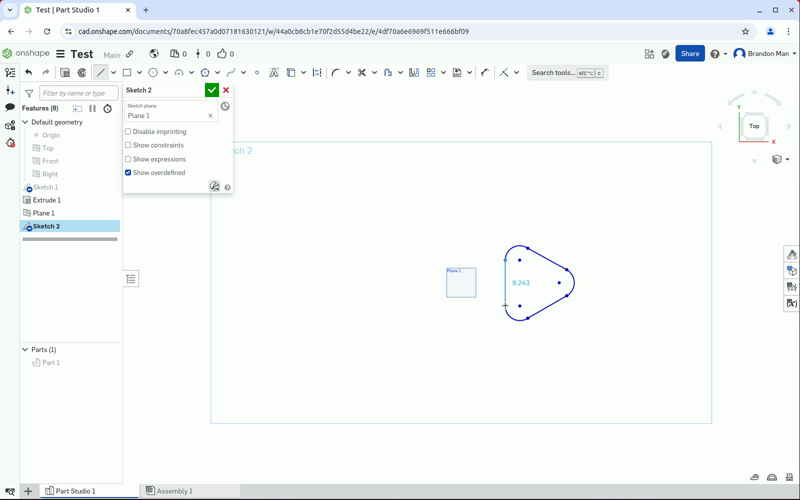
click(505, 305)
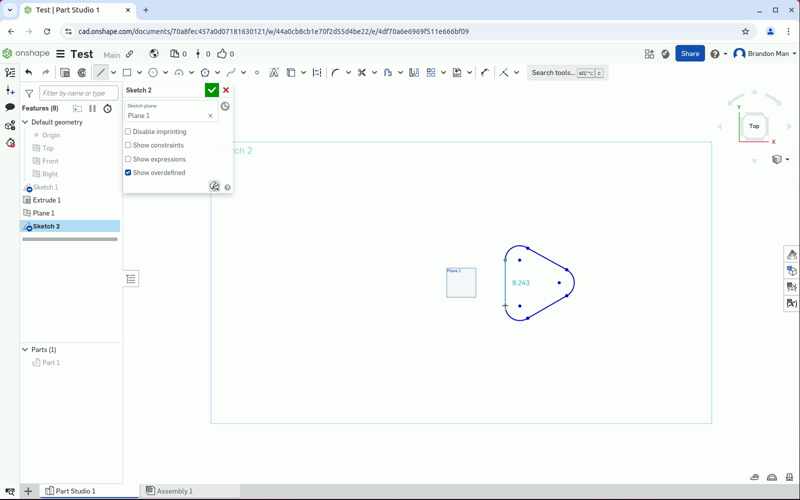
key(esc)
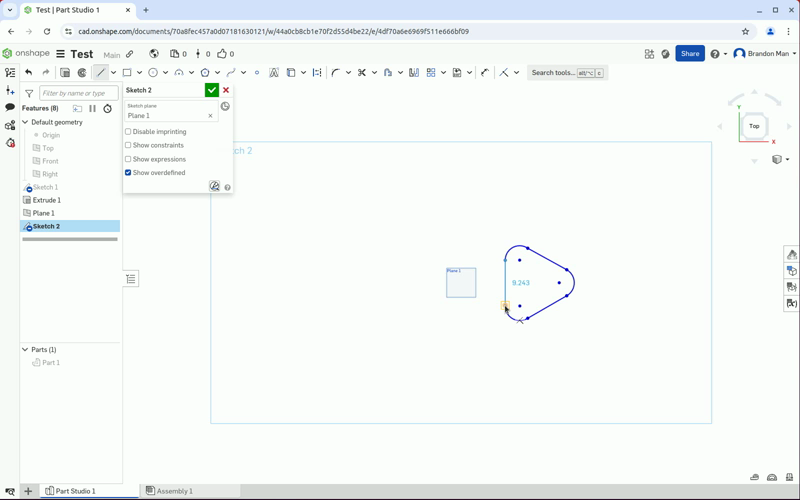
mouse_move(509, 290)
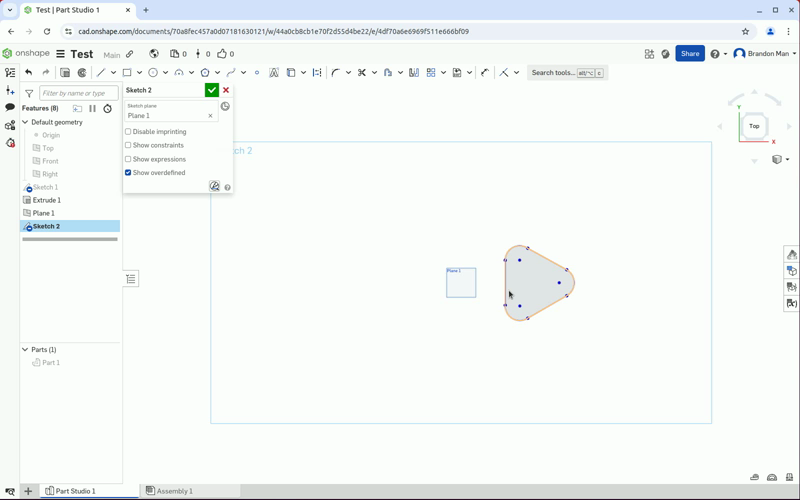
click(509, 290)
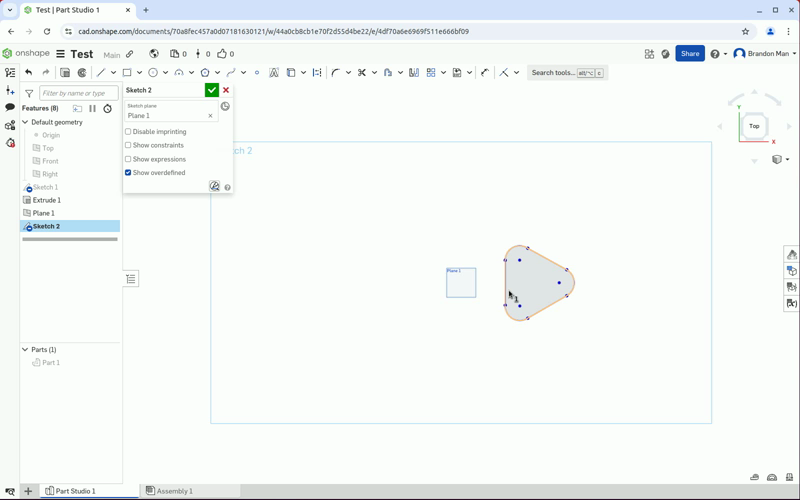
mouse_move(73, 352)
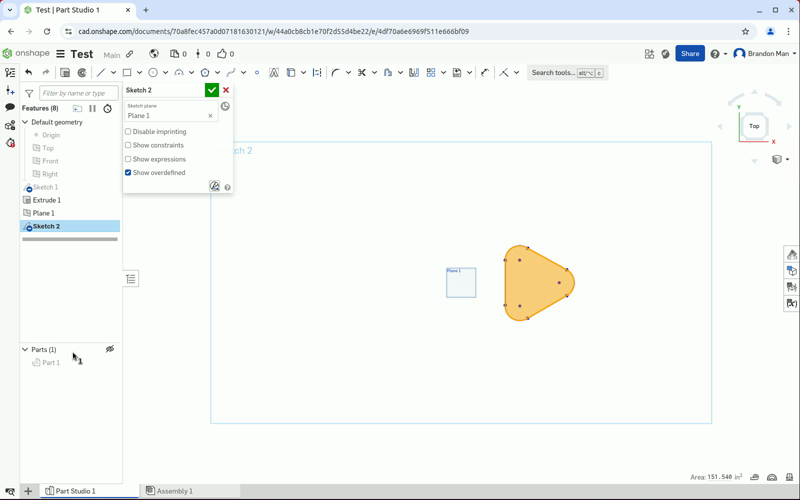
key(shift+y)
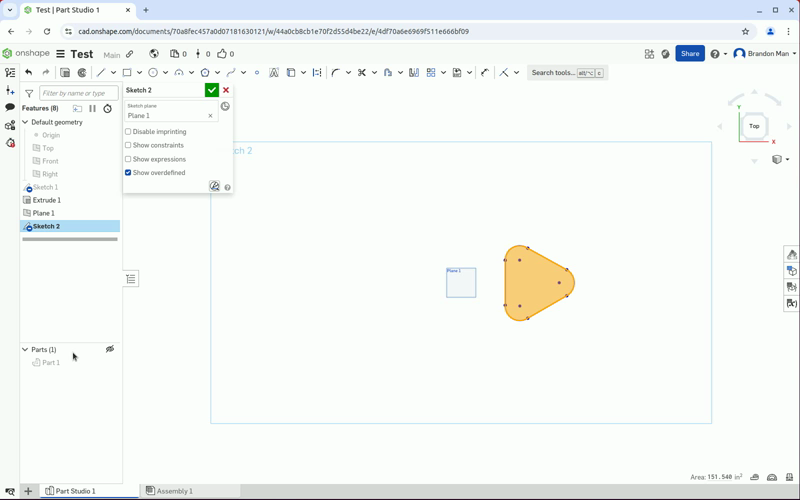
key(shift+e)
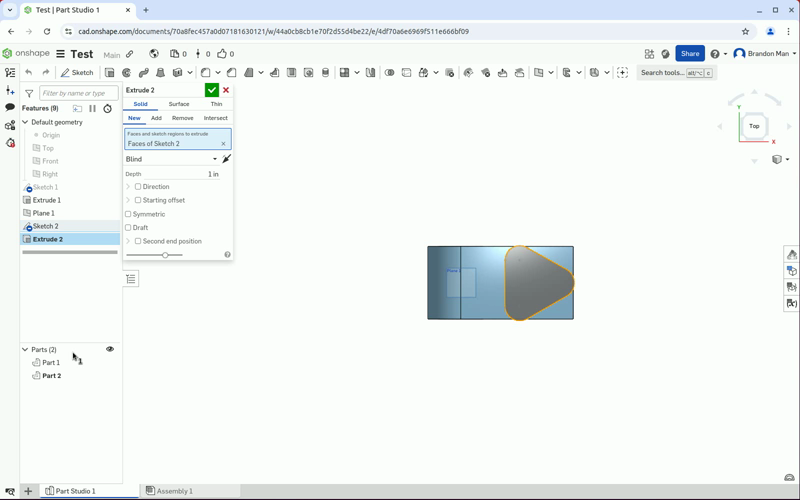
mouse_move(143, 106)
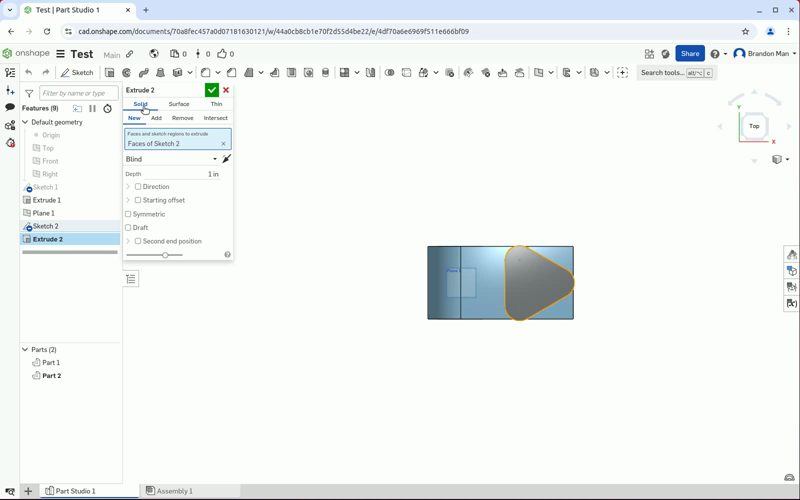
click(143, 106)
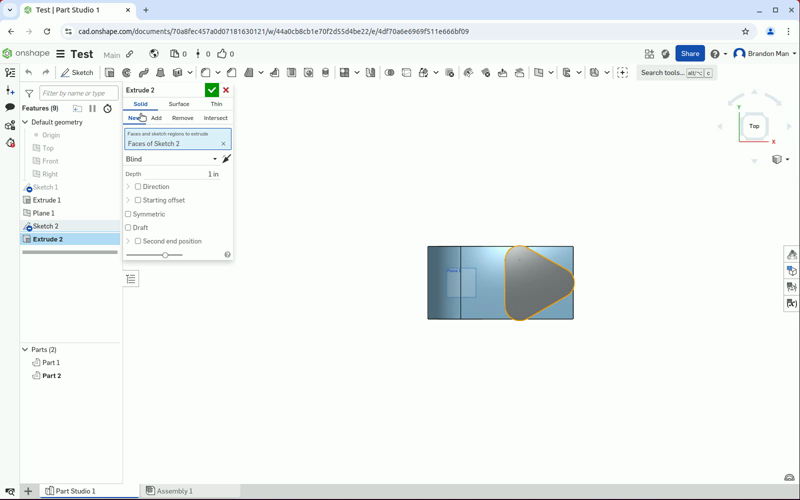
mouse_move(137, 120)
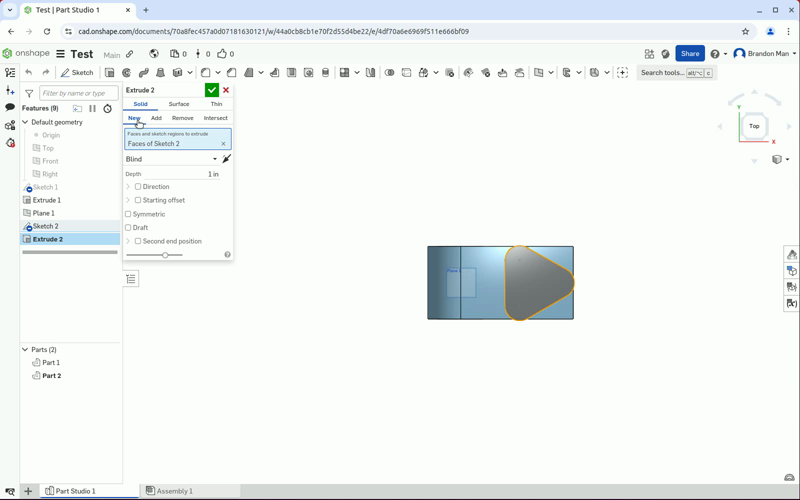
click(137, 120)
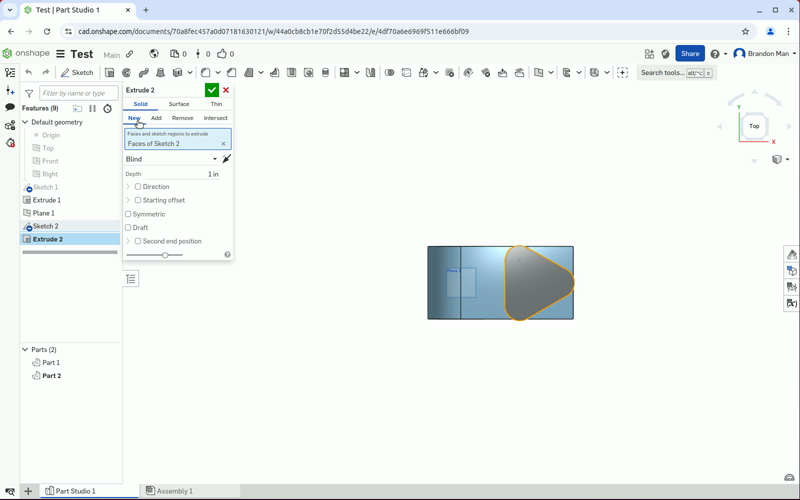
key(tab, 4)
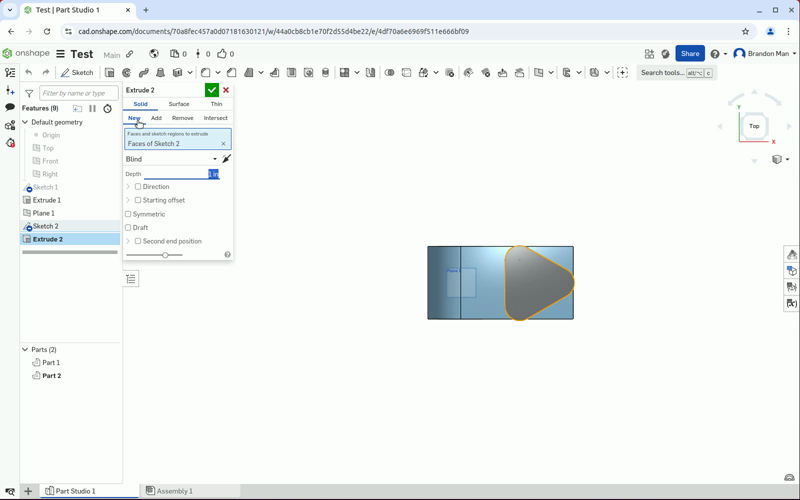
text(1.204)
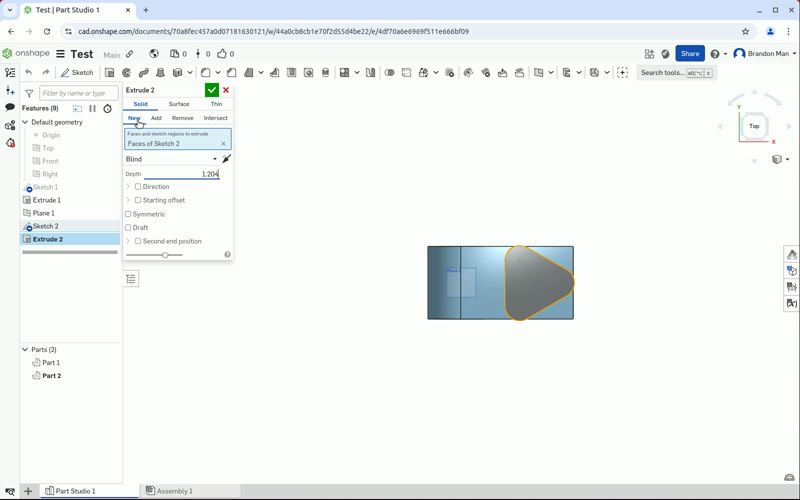
key(enter)
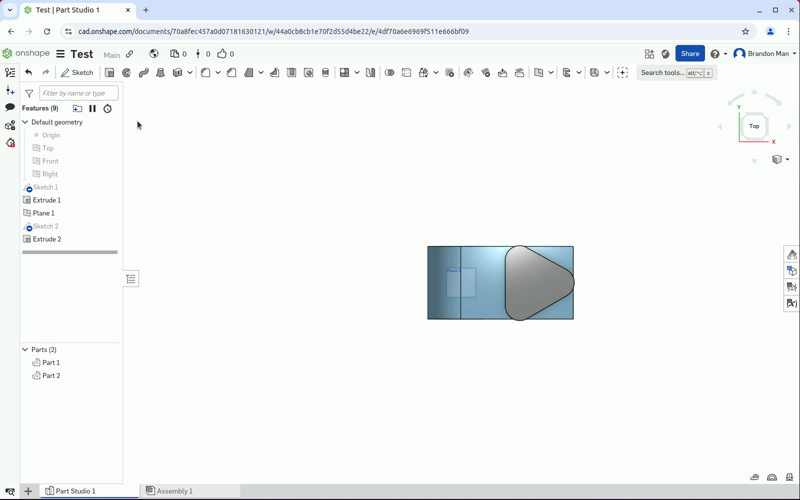
key(shift+h)
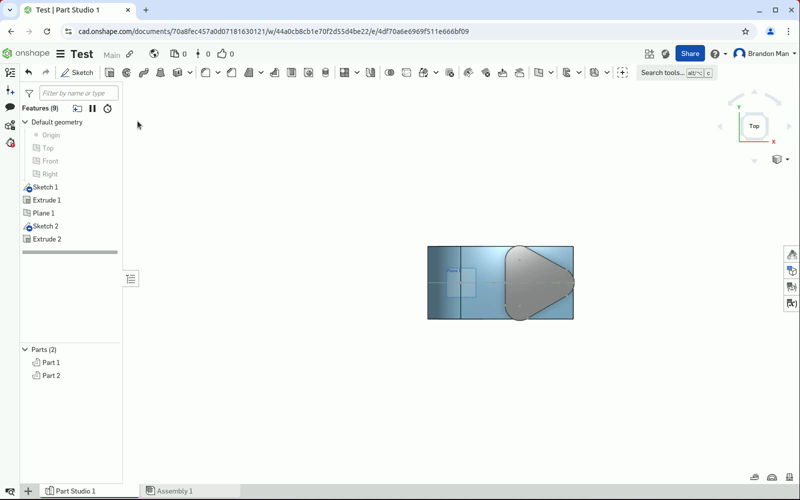
key(shift+h)
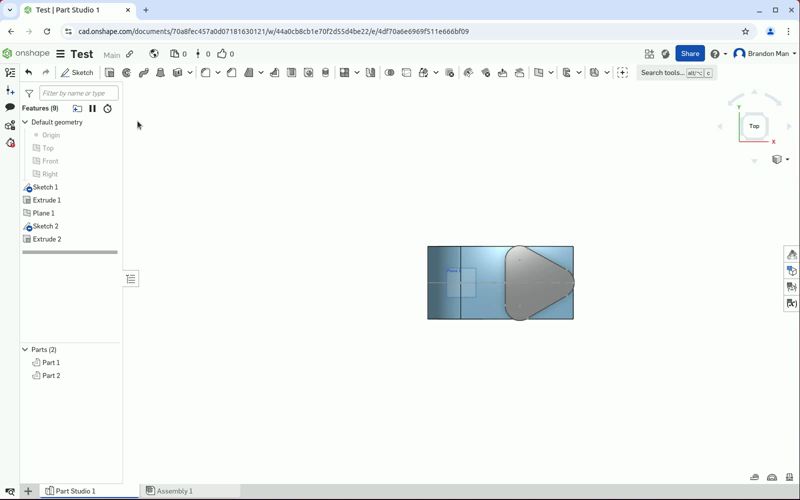
key(shift+7)
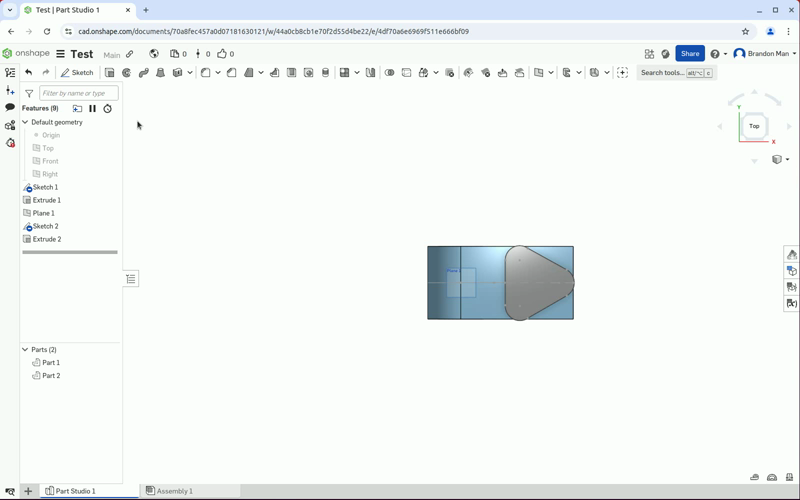
key(up, 3)
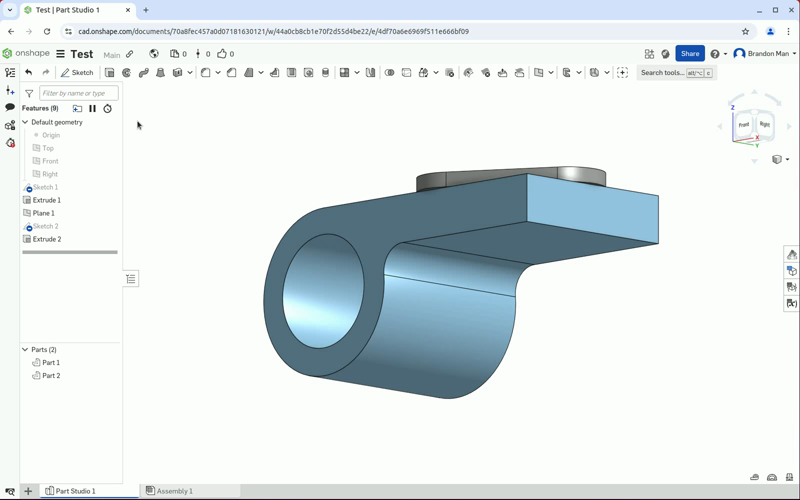
key(left, 3)
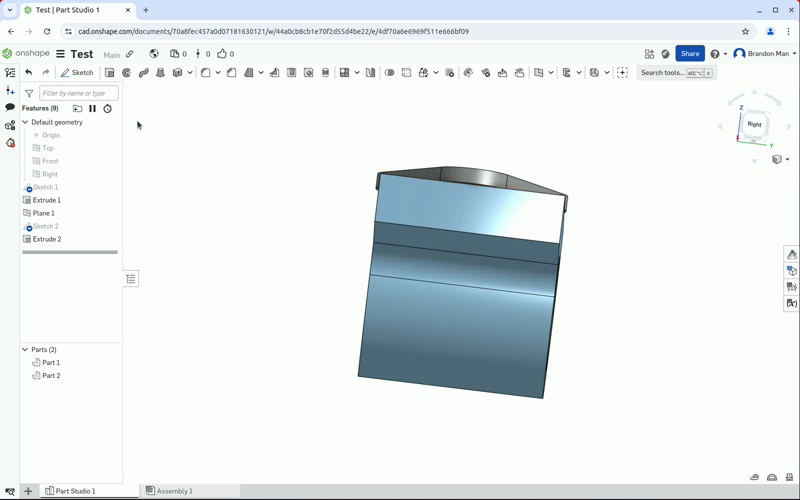
key(right, 3)
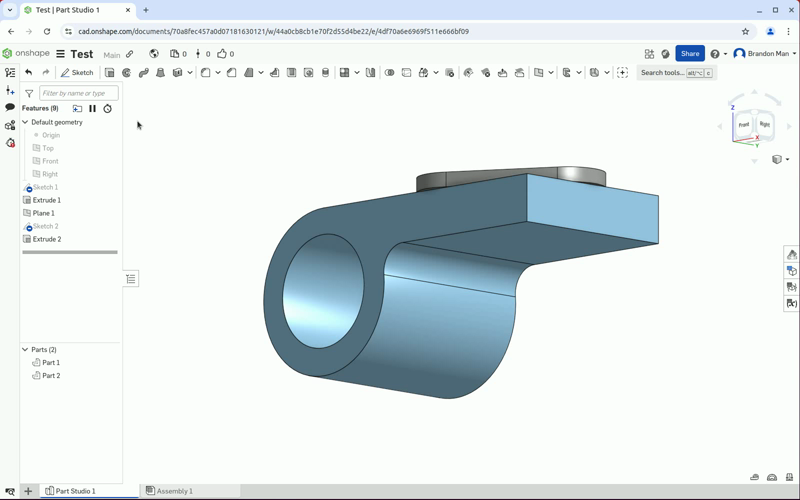
key(down, 3)
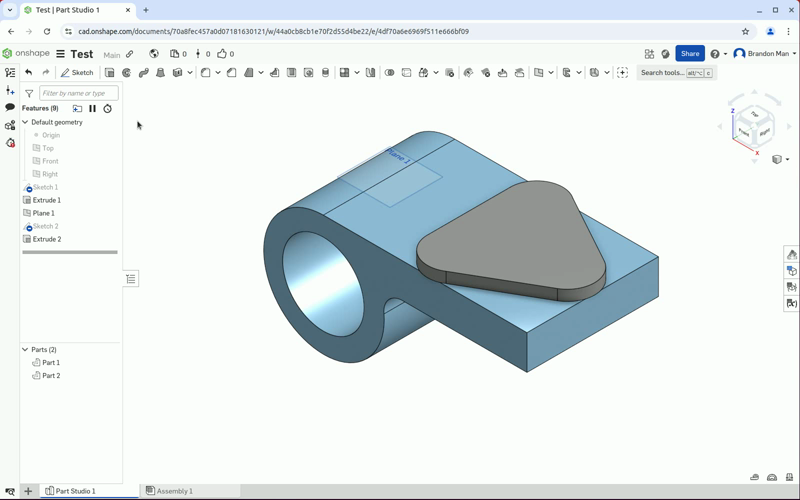
mouse_move(73, 189)
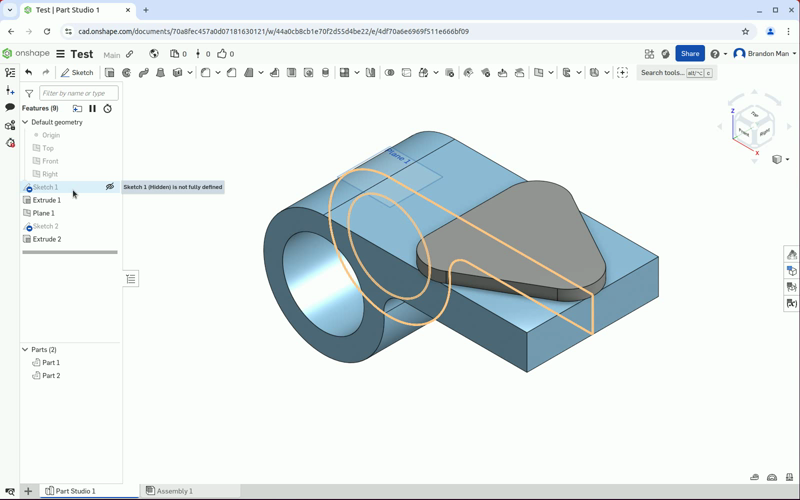
click(73, 189)